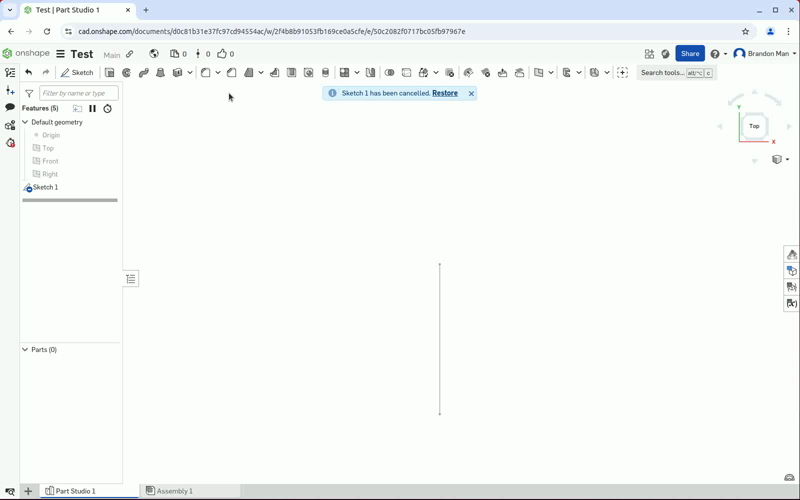
key(shift+h)
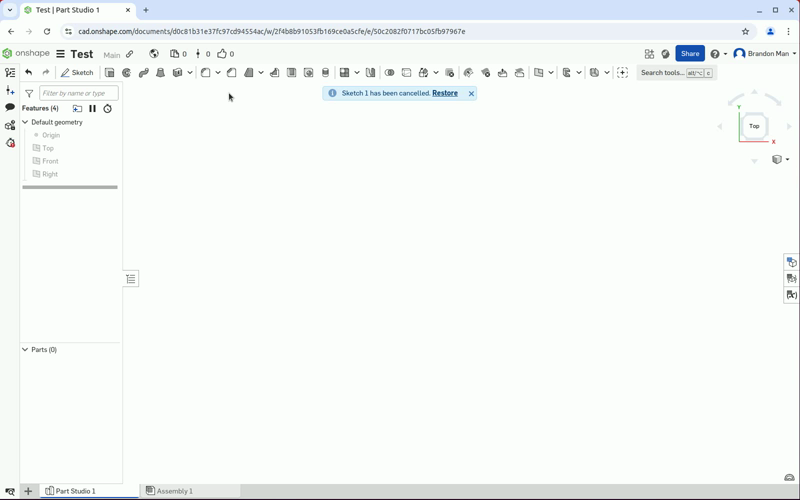
mouse_move(73, 352)
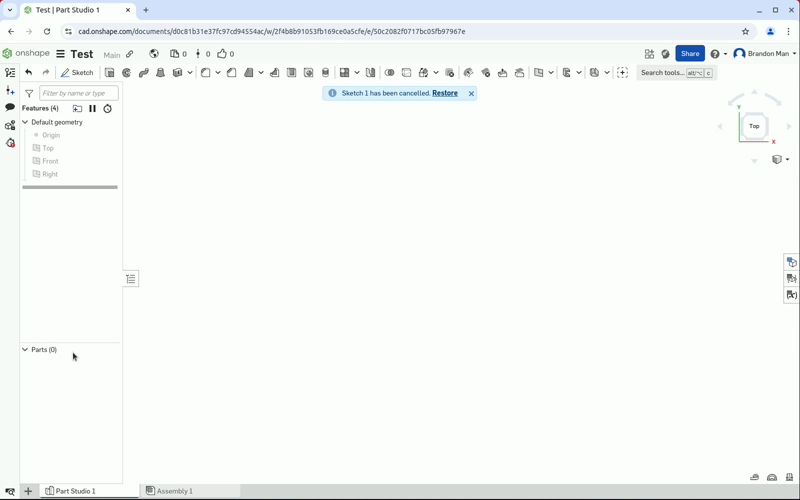
key(y)
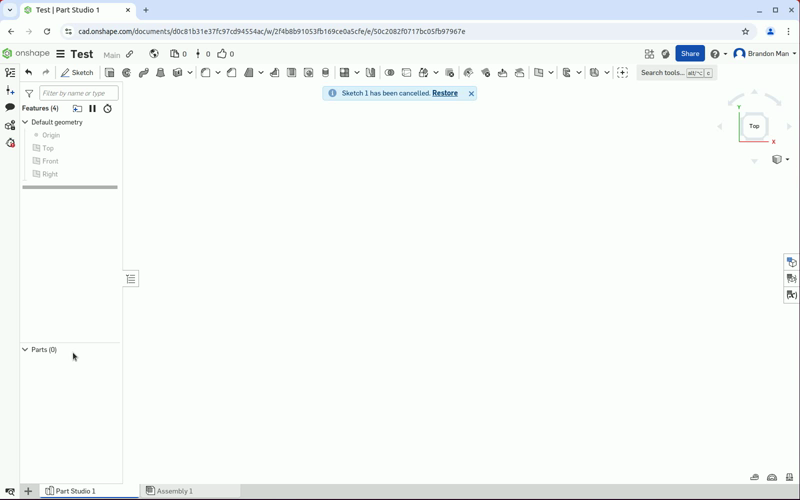
key(shift+p)
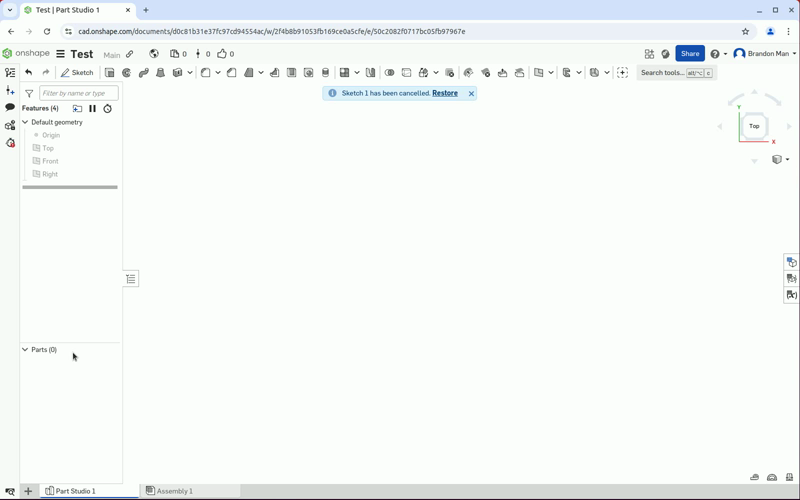
key(space)
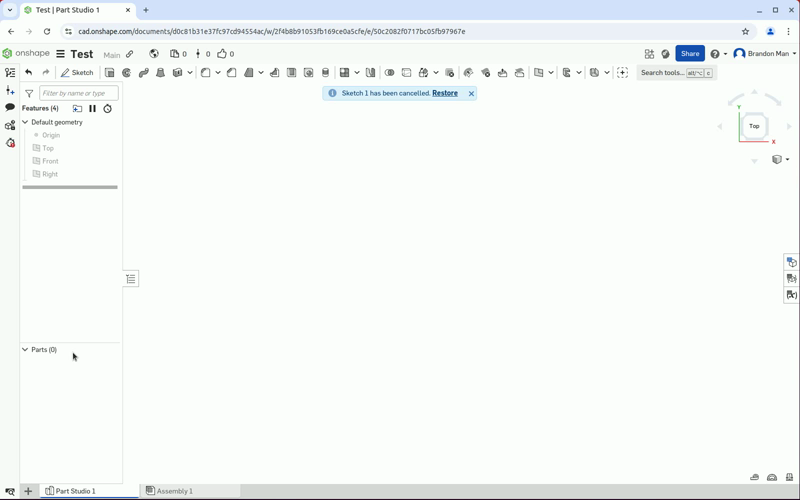
key_down(shift)
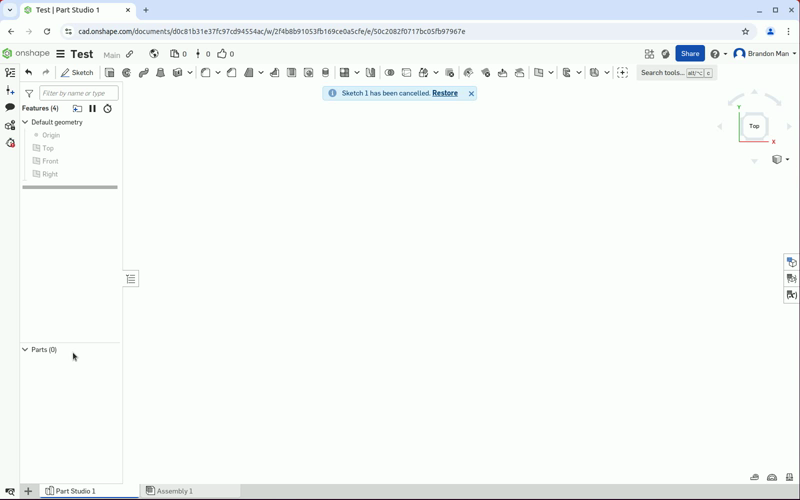
key(up)
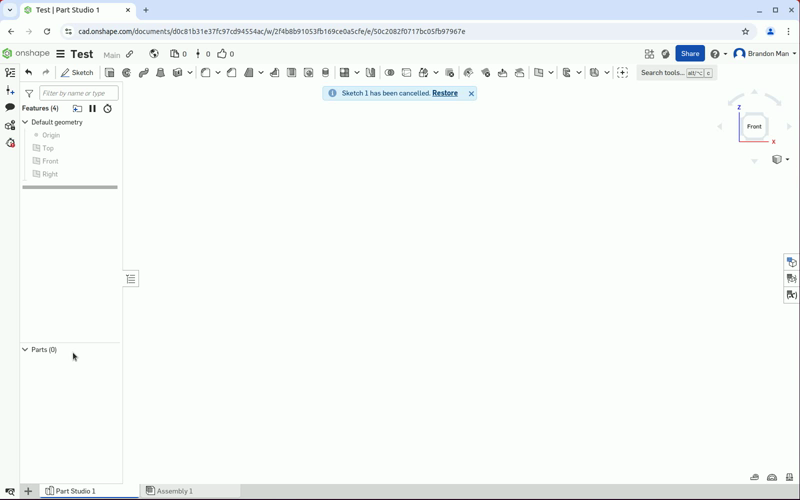
key_up(shift)
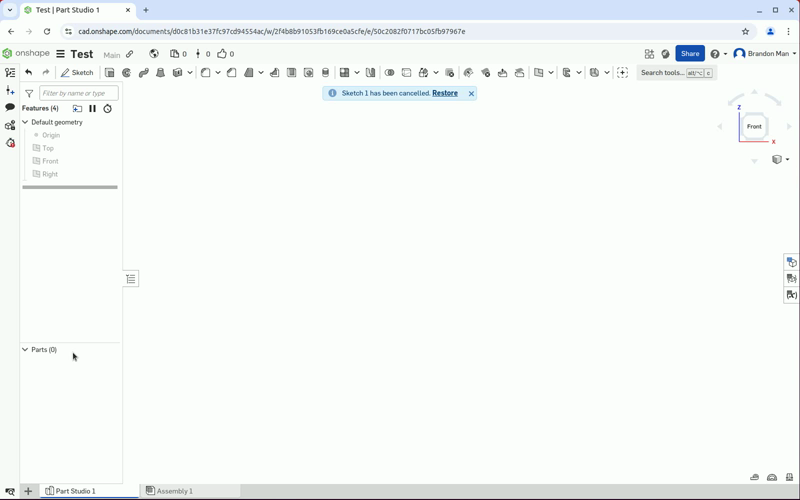
mouse_move(73, 352)
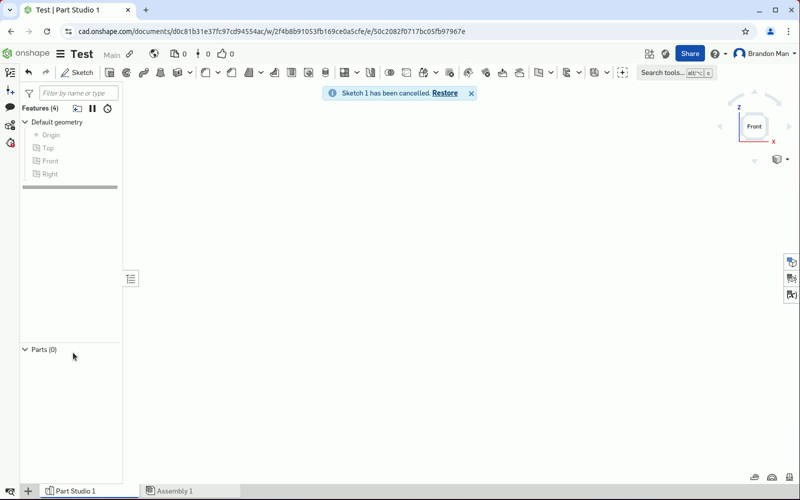
key(shift+y)
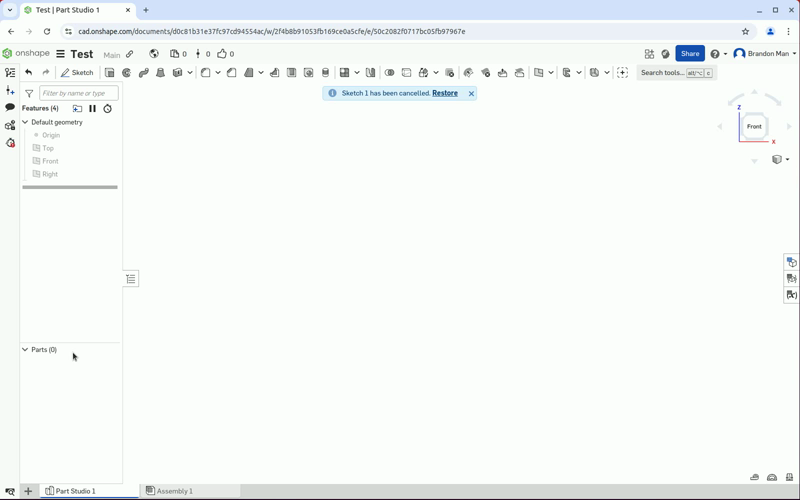
key(shift+s)
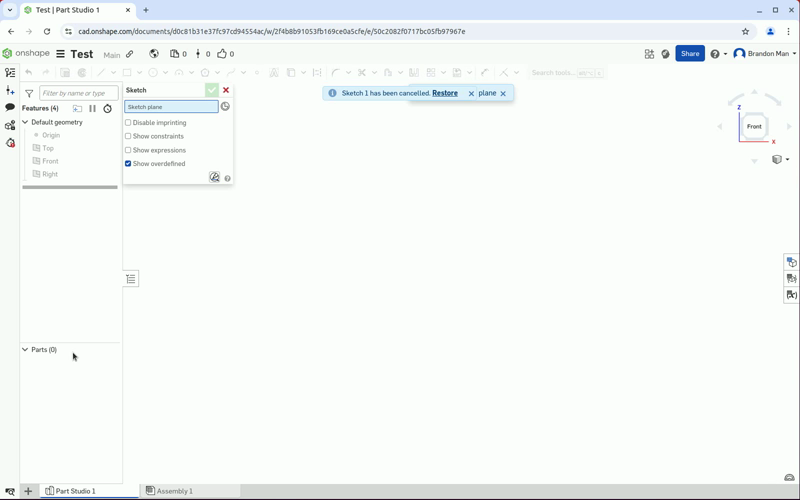
mouse_move(73, 163)
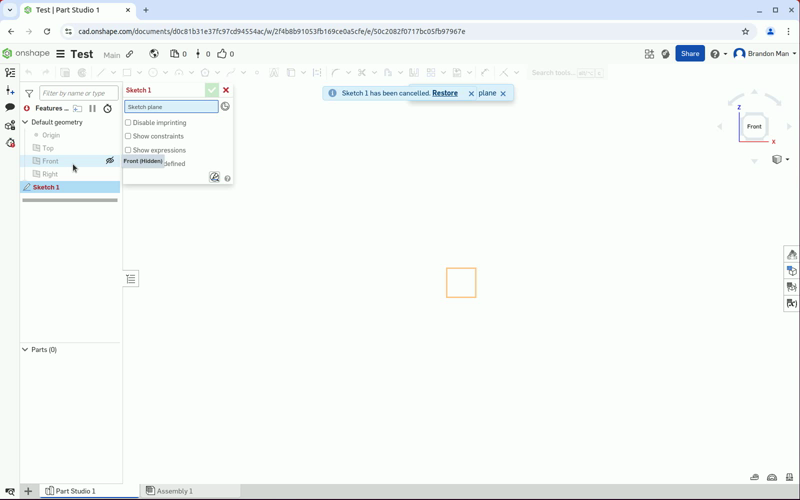
click(73, 163)
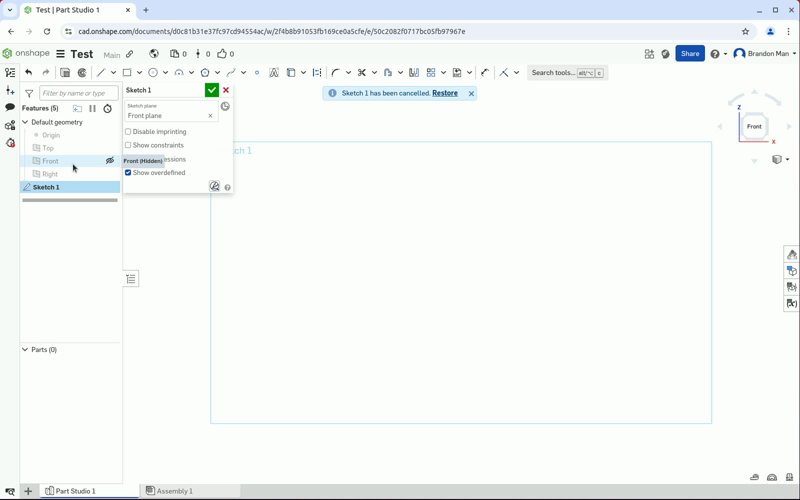
mouse_move(73, 352)
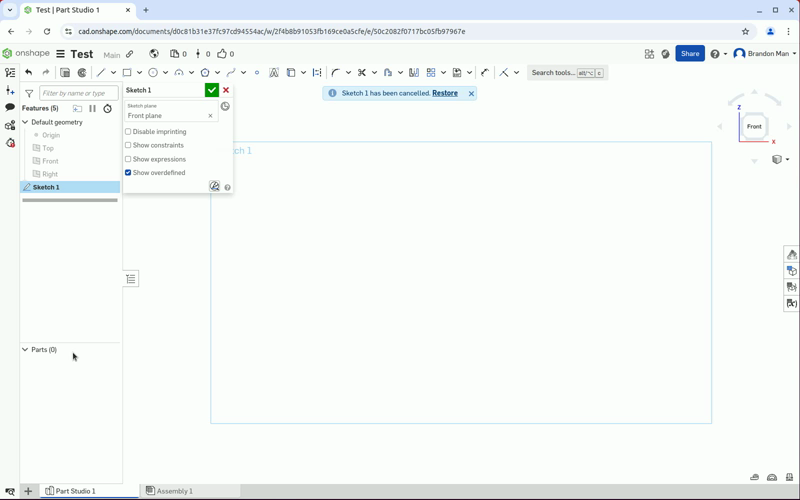
key(y)
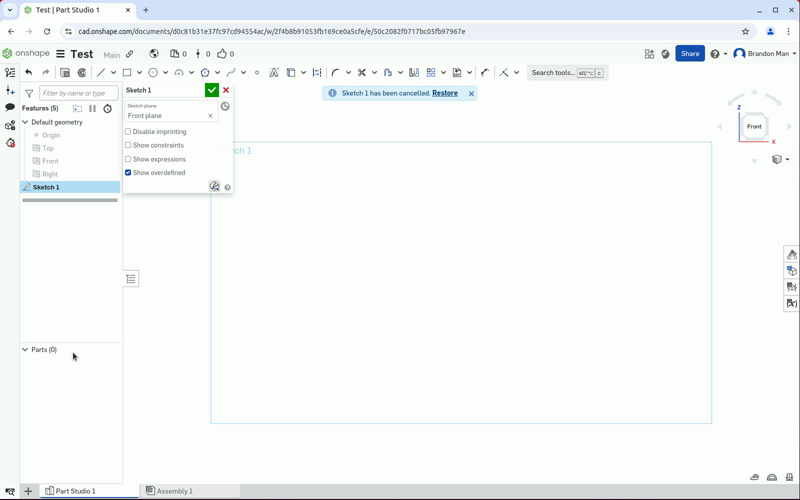
key(c)
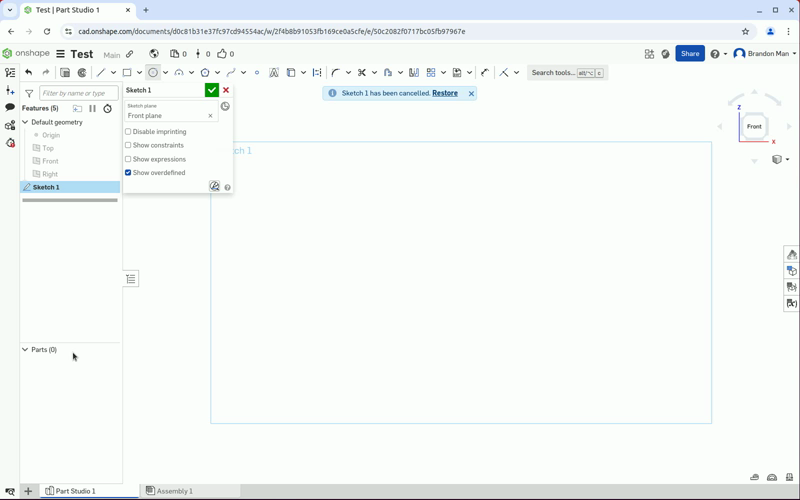
key_down(shift)
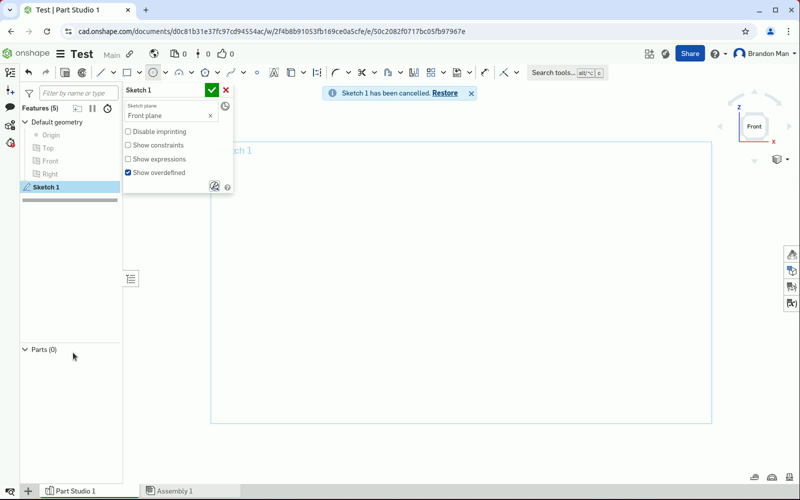
mouse_move(569, 272)
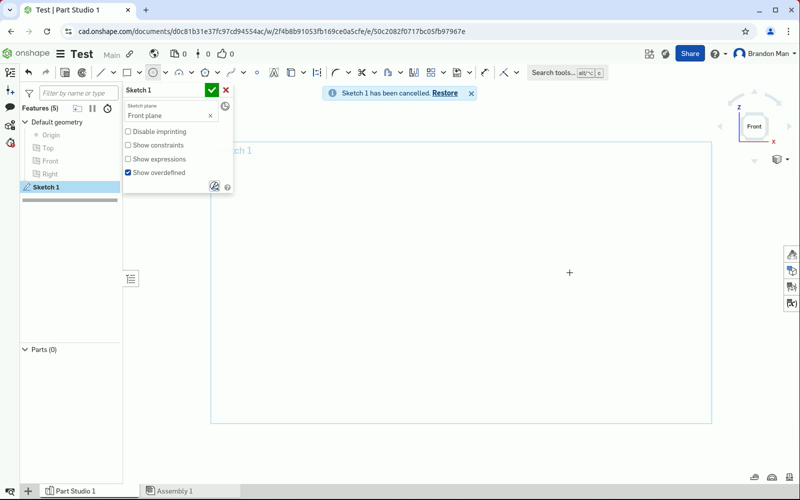
click(569, 272)
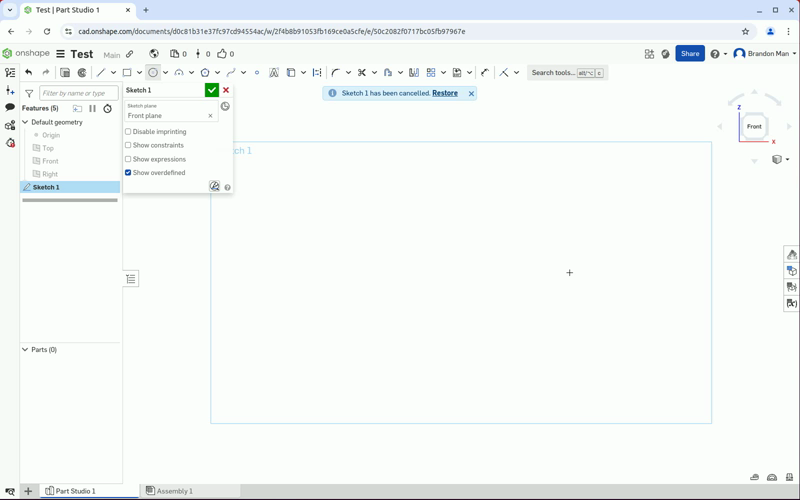
key_up(shift)
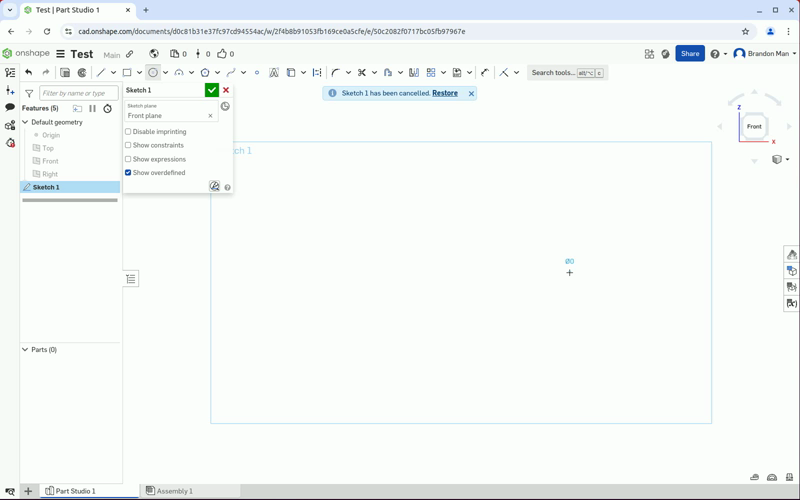
mouse_move(574, 272)
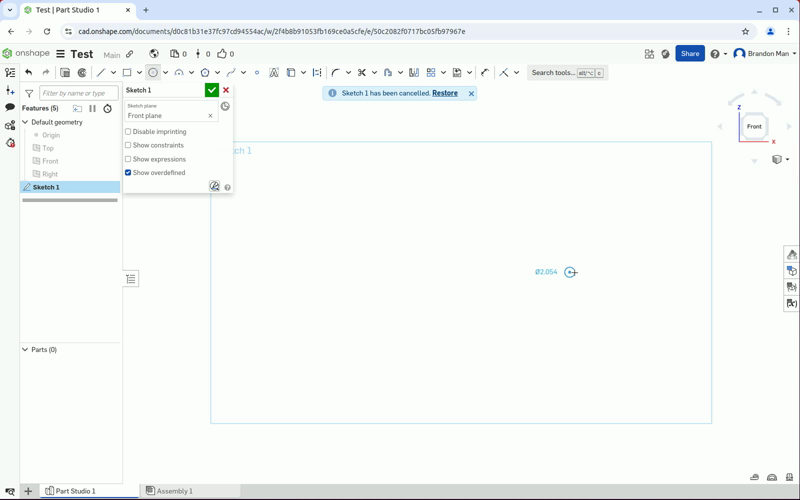
click(574, 272)
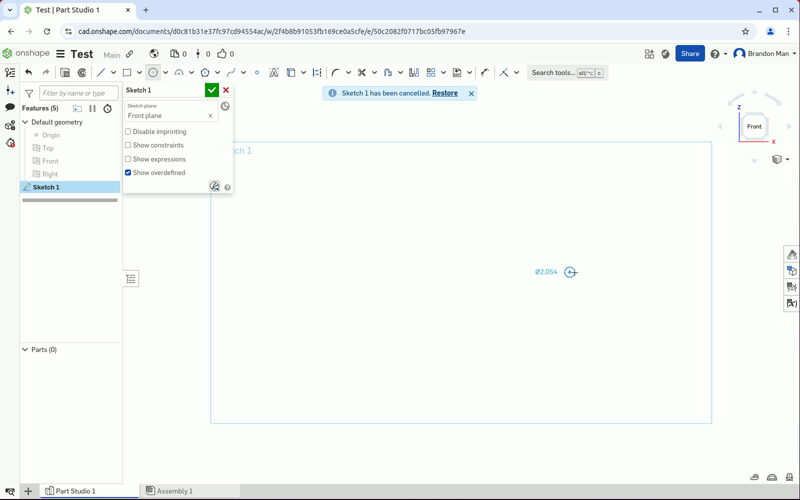
key(esc)
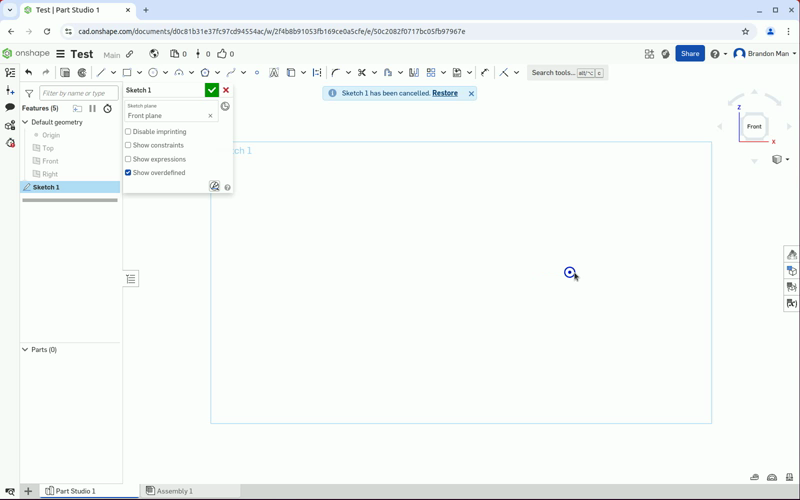
mouse_move(566, 271)
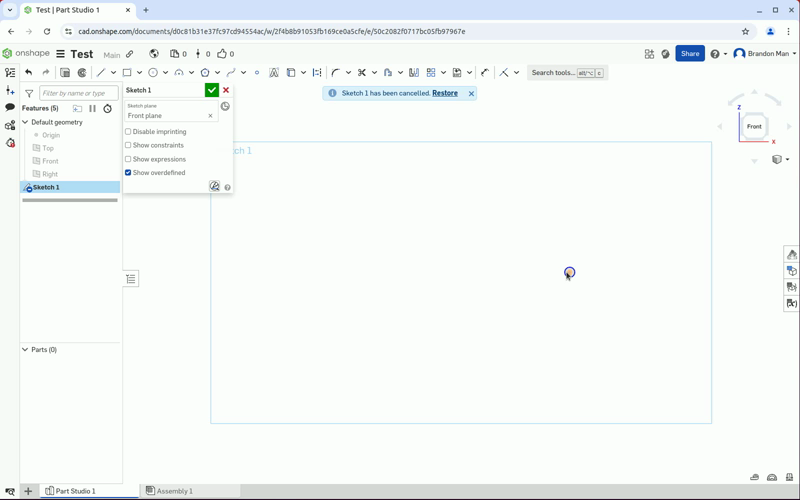
scroll(6)
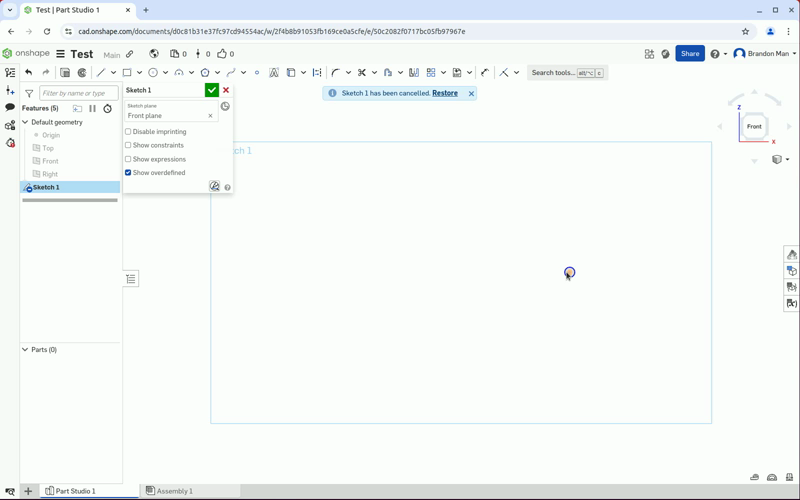
scroll(6)
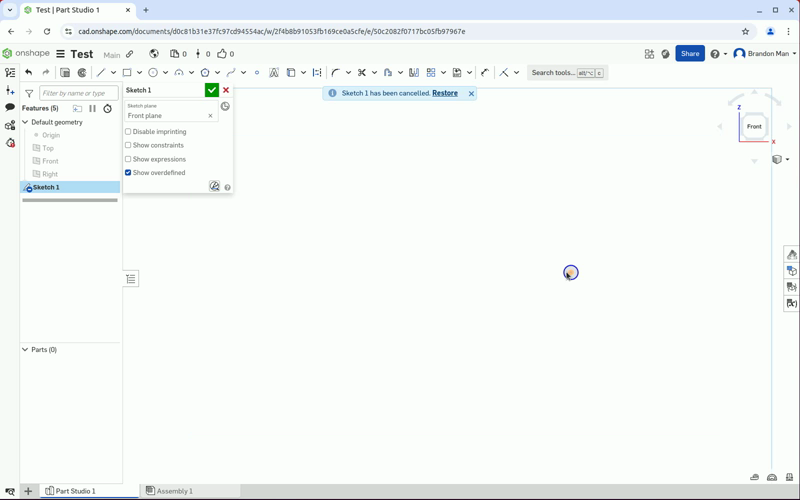
scroll(6)
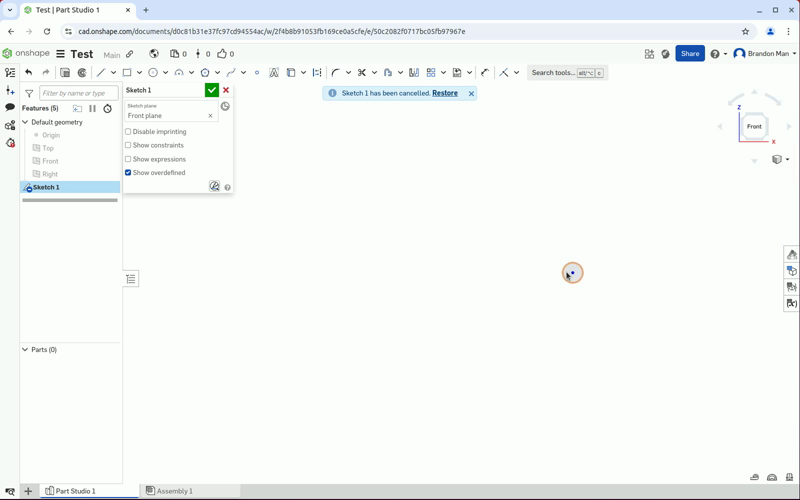
scroll(6)
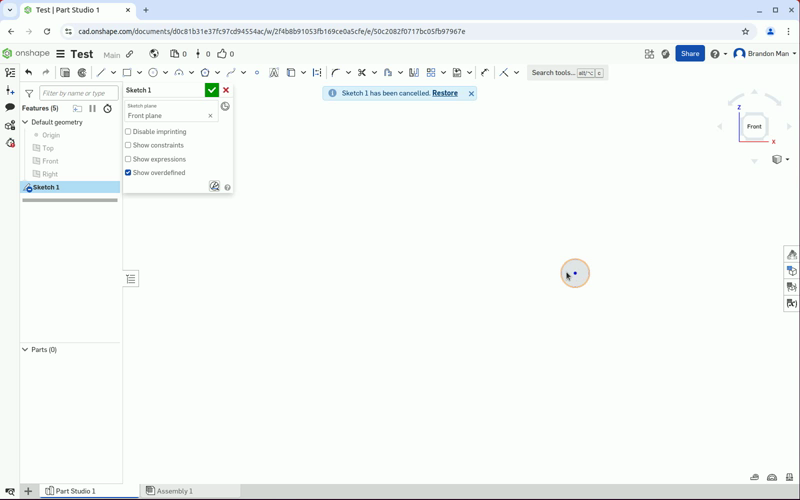
scroll(6)
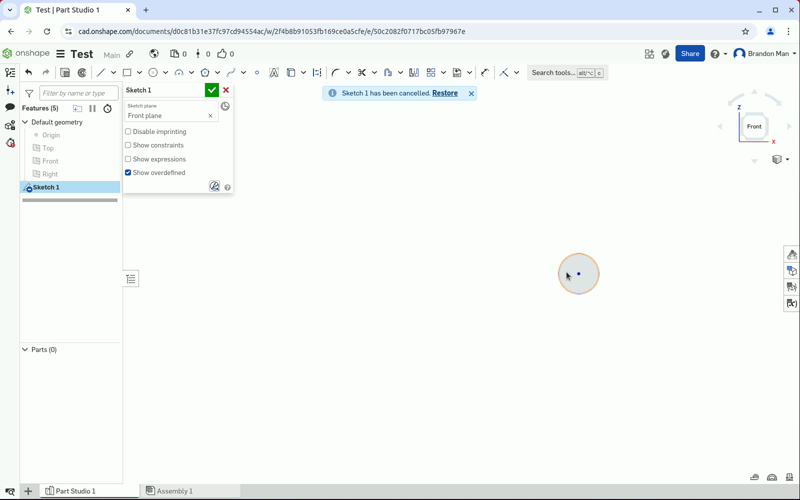
scroll(6)
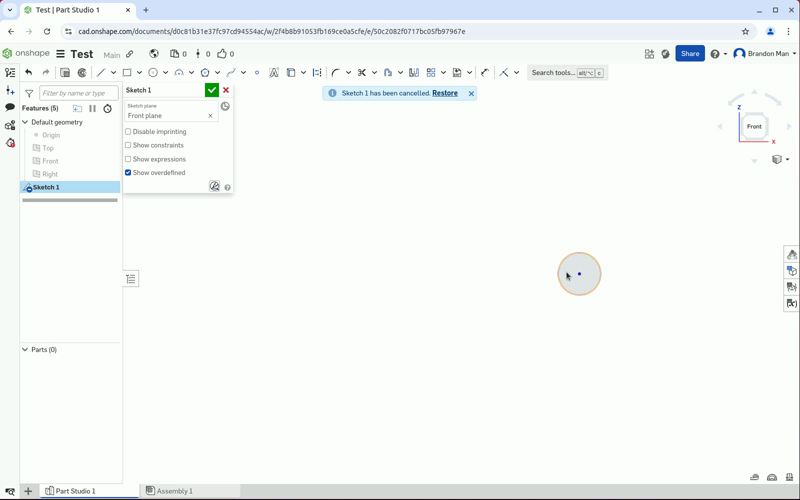
scroll(6)
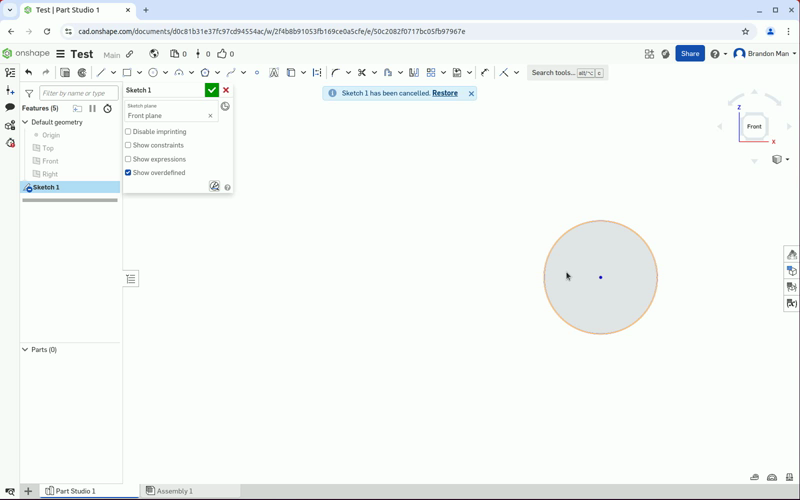
click(566, 271)
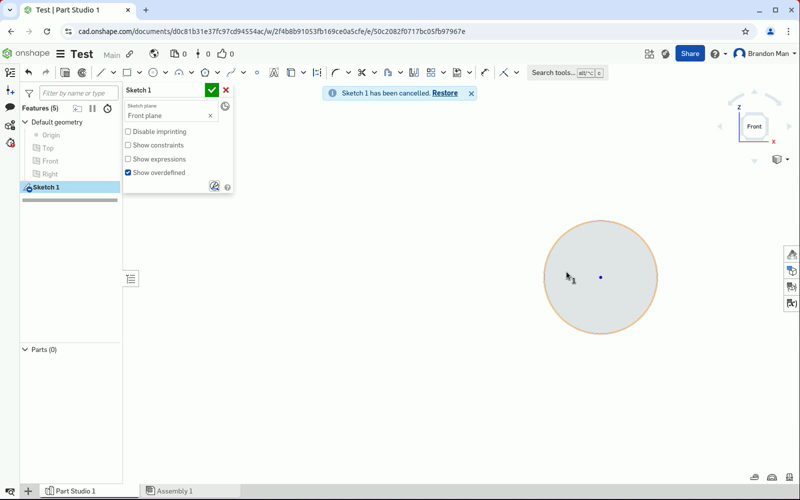
scroll(-6)
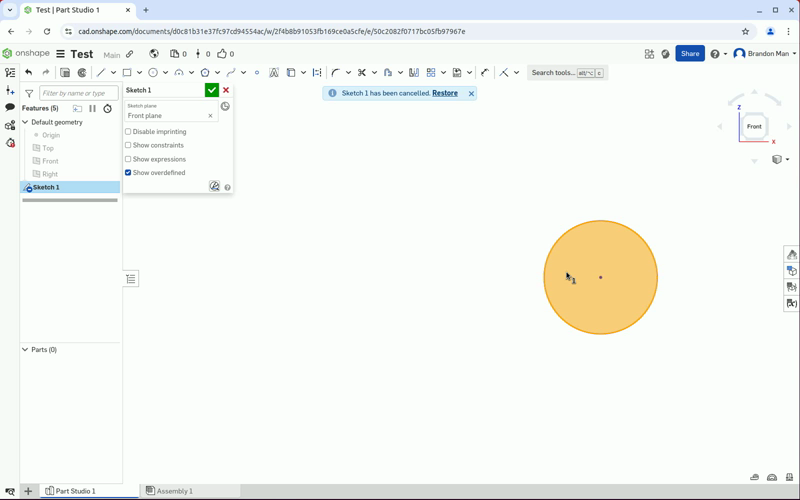
scroll(-6)
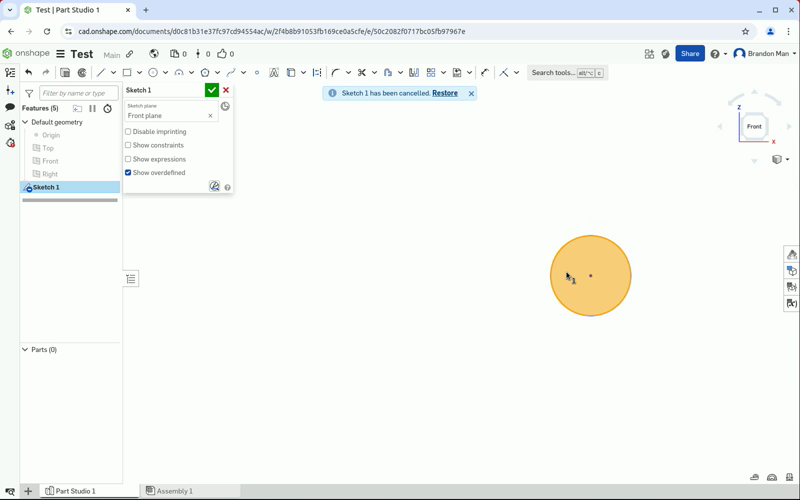
scroll(-6)
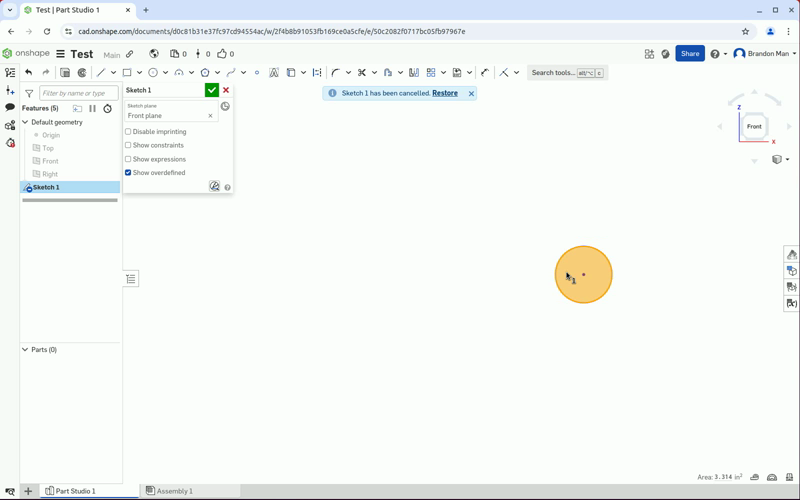
scroll(-6)
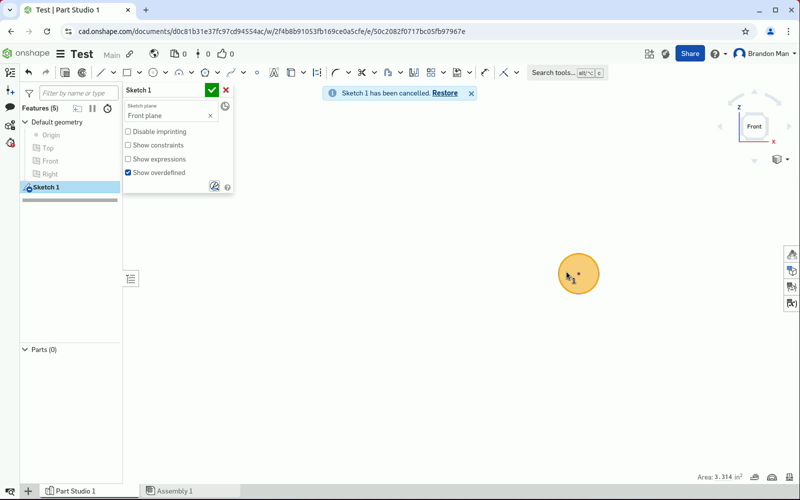
scroll(-6)
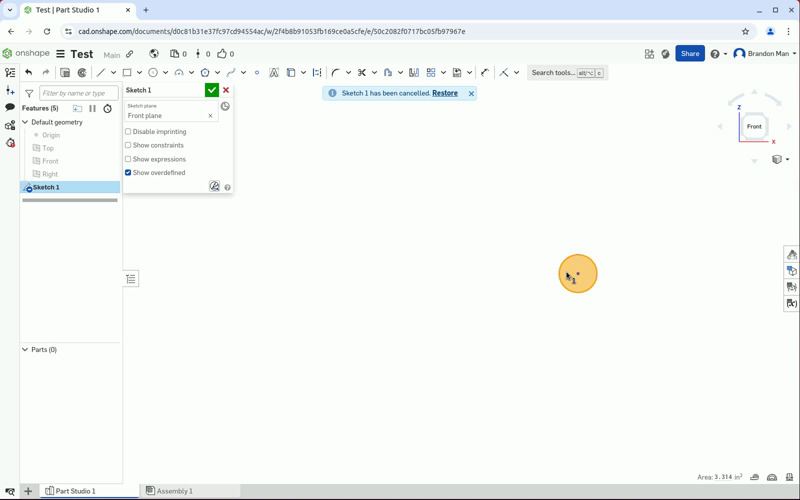
scroll(-6)
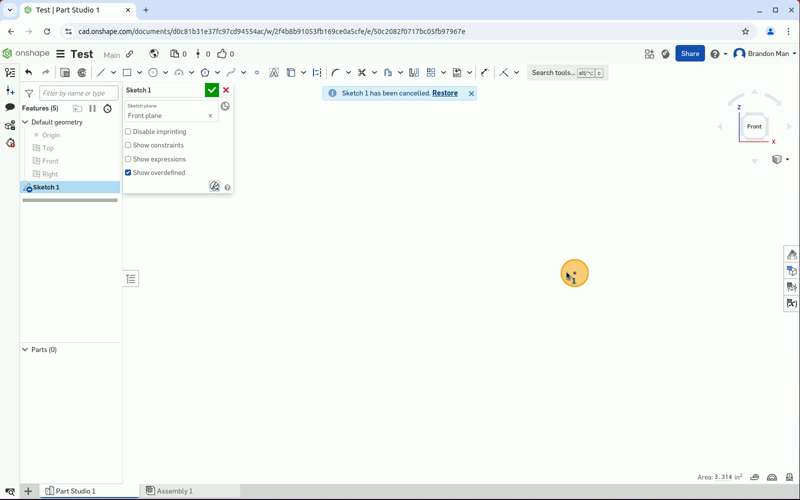
scroll(-6)
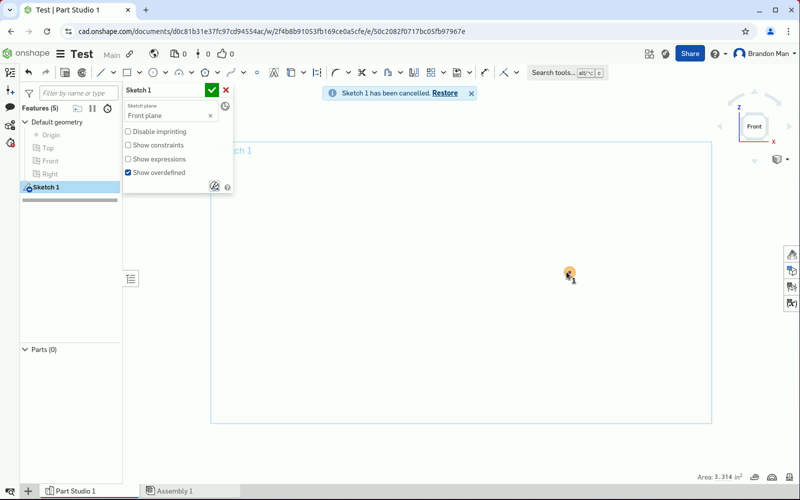
mouse_move(73, 352)
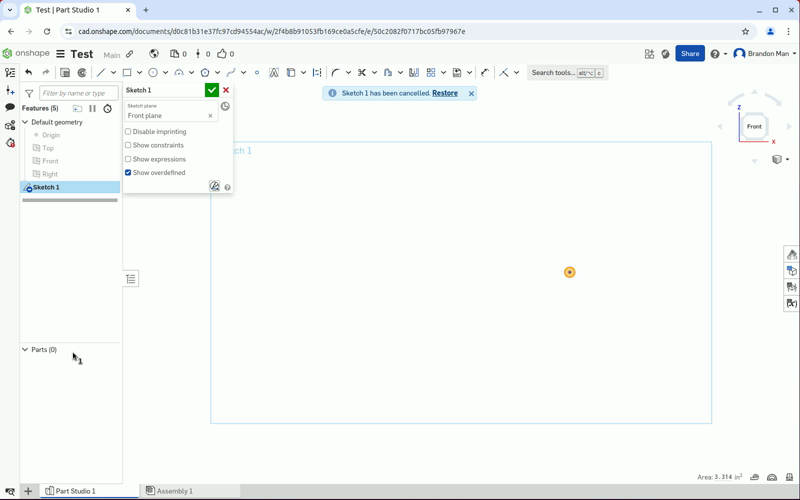
key(shift+y)
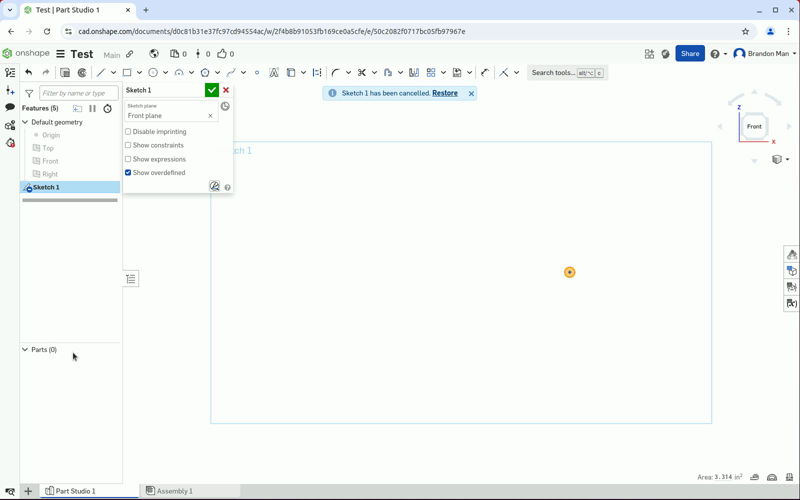
key(shift+e)
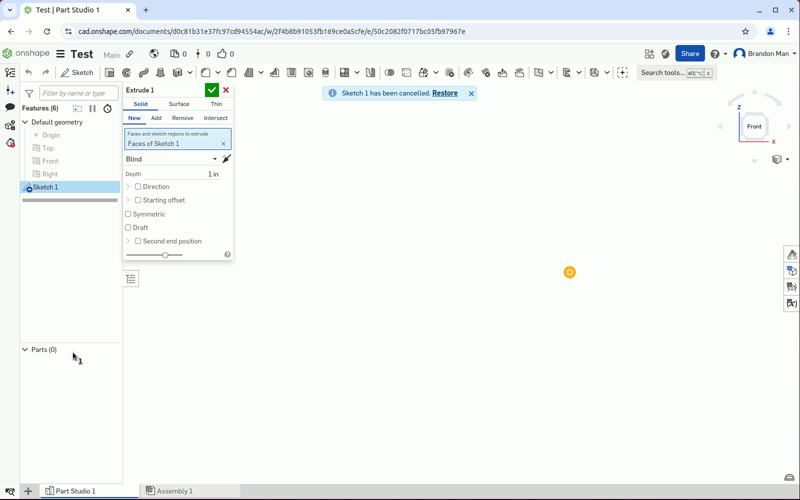
mouse_move(143, 106)
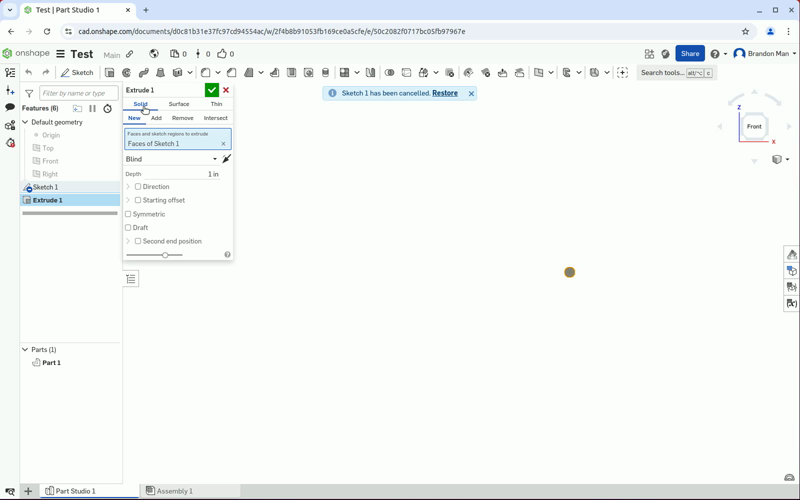
click(143, 106)
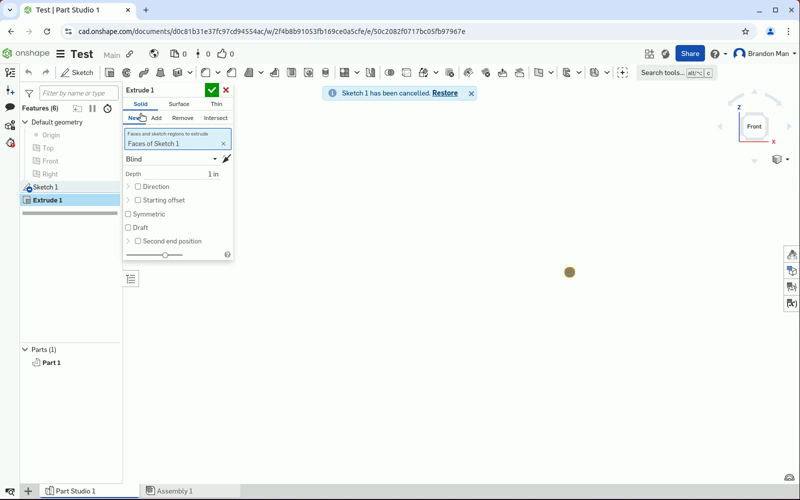
mouse_move(137, 120)
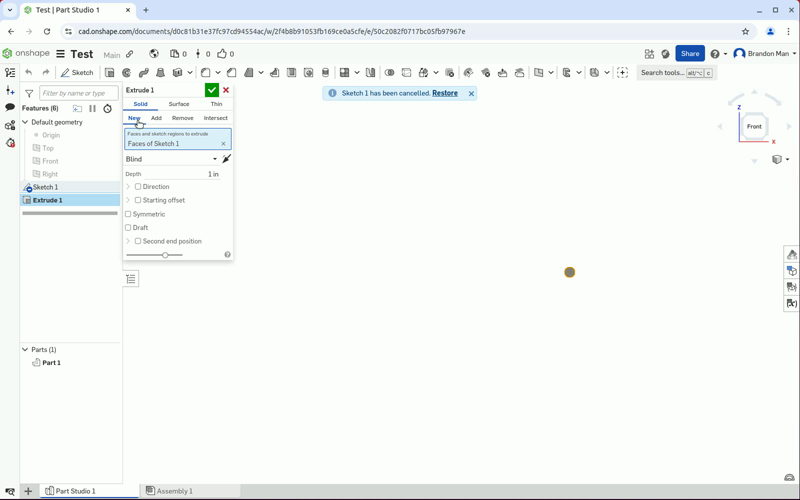
click(137, 120)
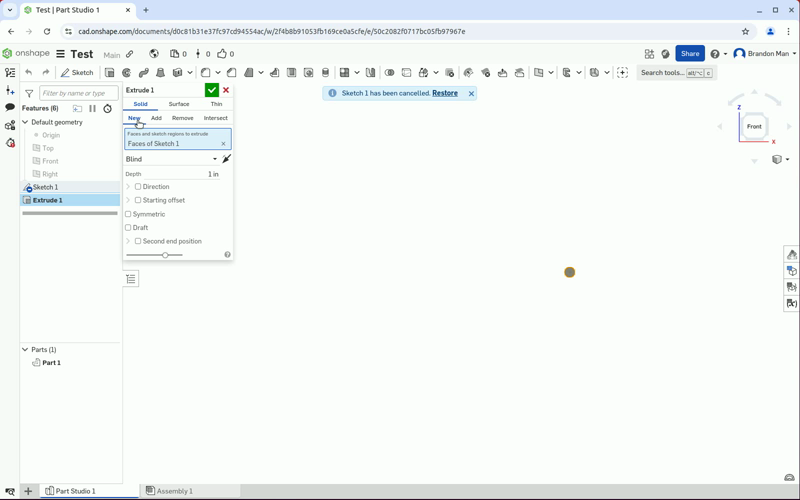
key(tab, 4)
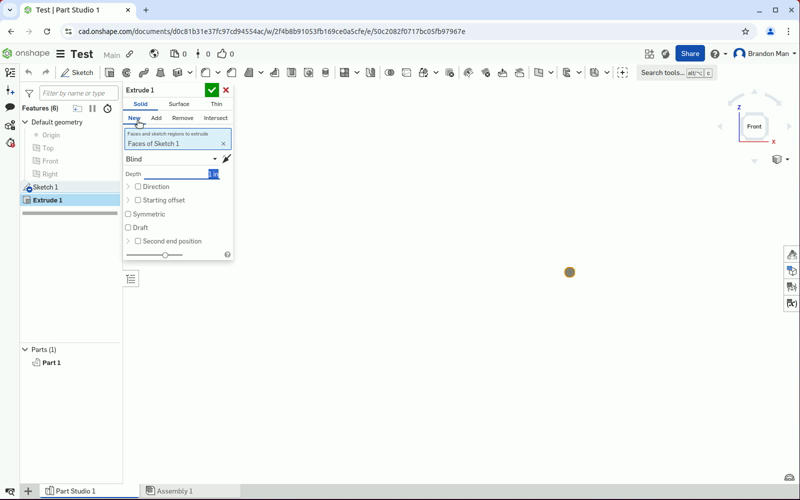
text(0.722)
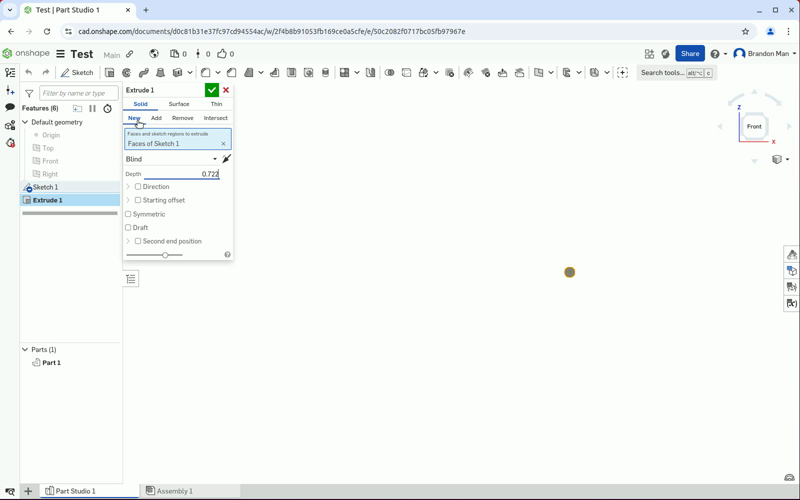
key(enter)
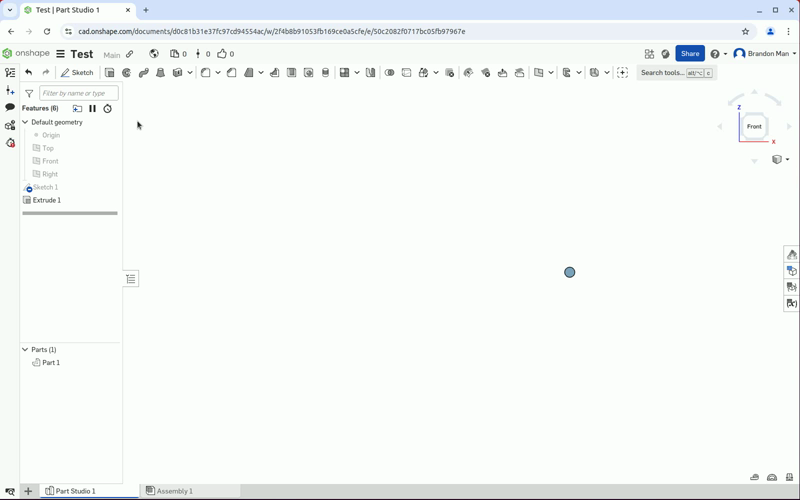
key(shift+h)
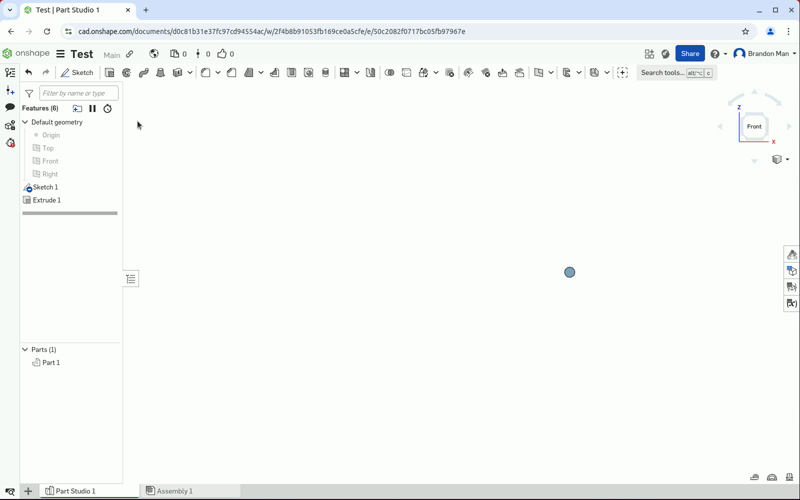
key(shift+h)
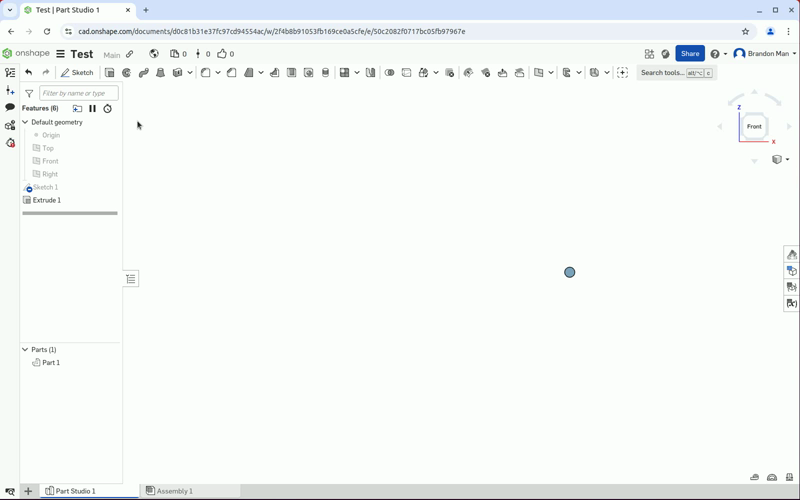
mouse_move(73, 189)
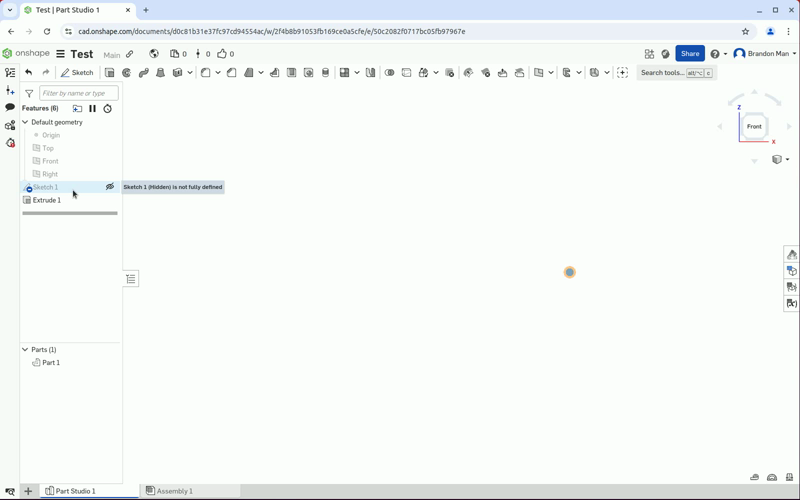
click(73, 189)
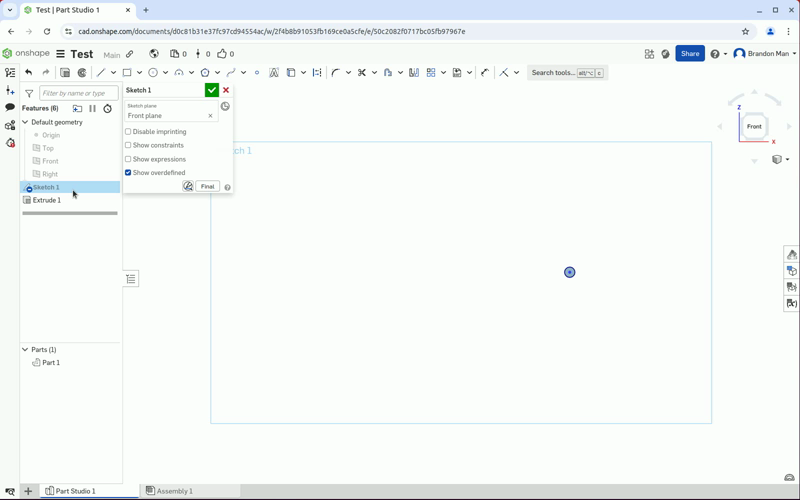
mouse_move(229, 92)
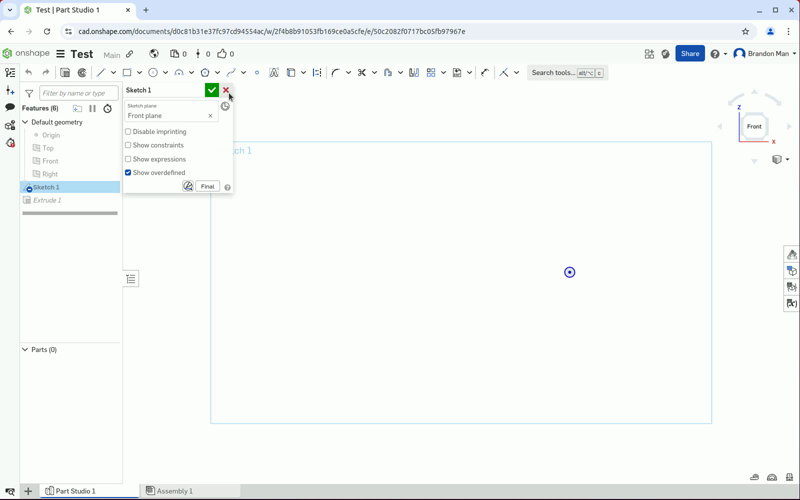
click(229, 92)
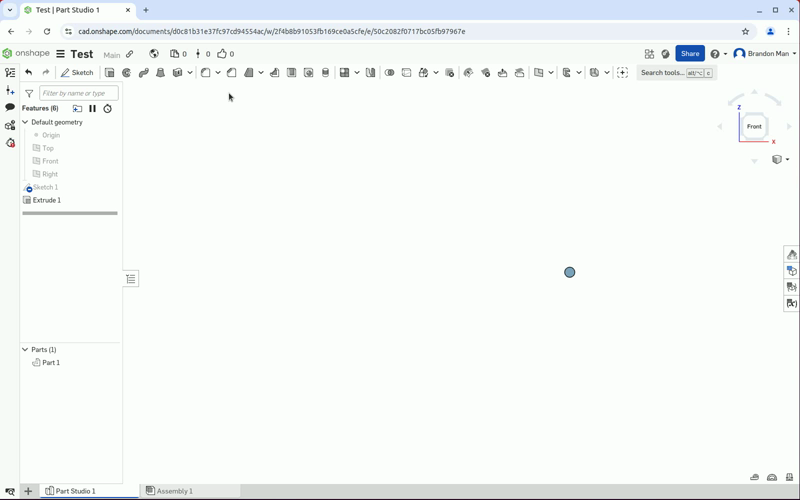
mouse_move(541, 75)
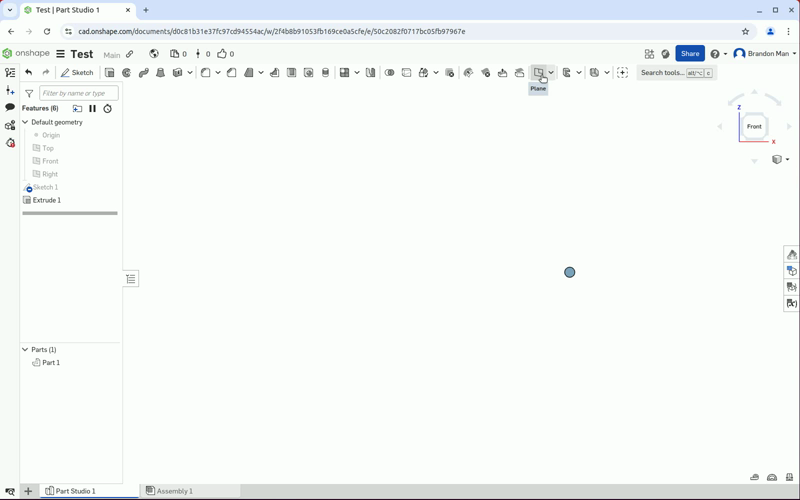
click(541, 75)
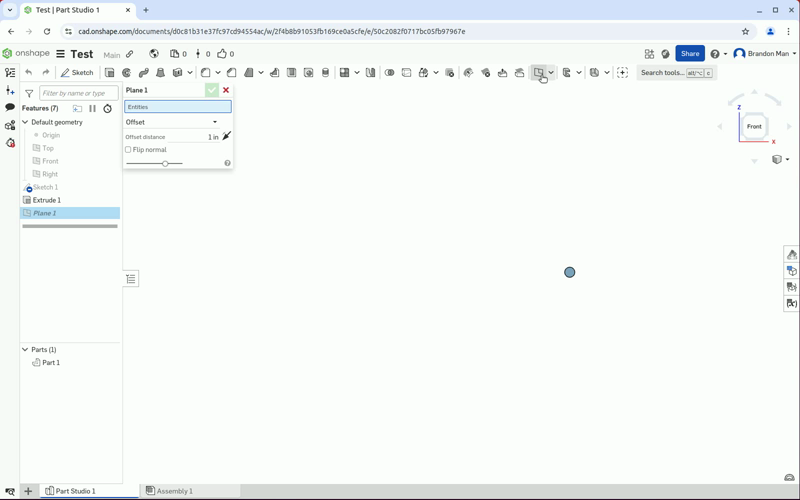
mouse_move(73, 163)
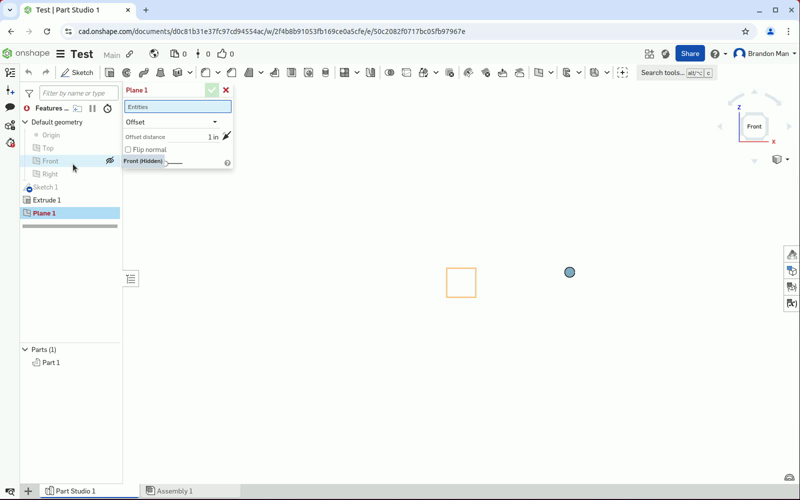
click(73, 163)
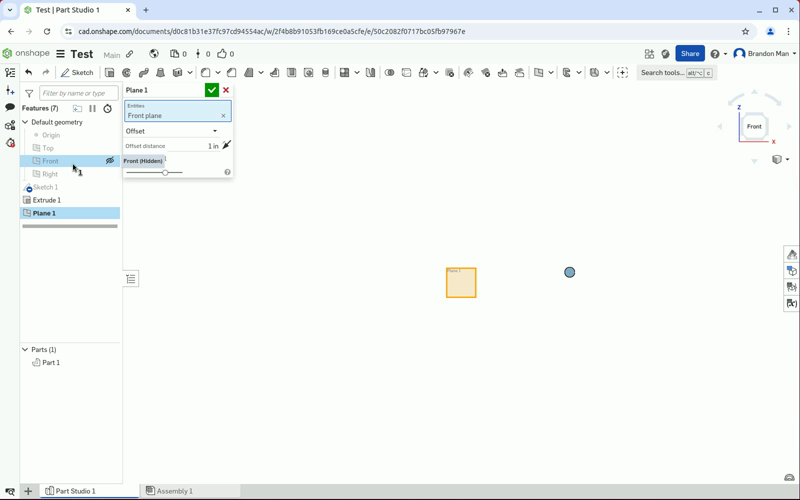
key(tab, 2)
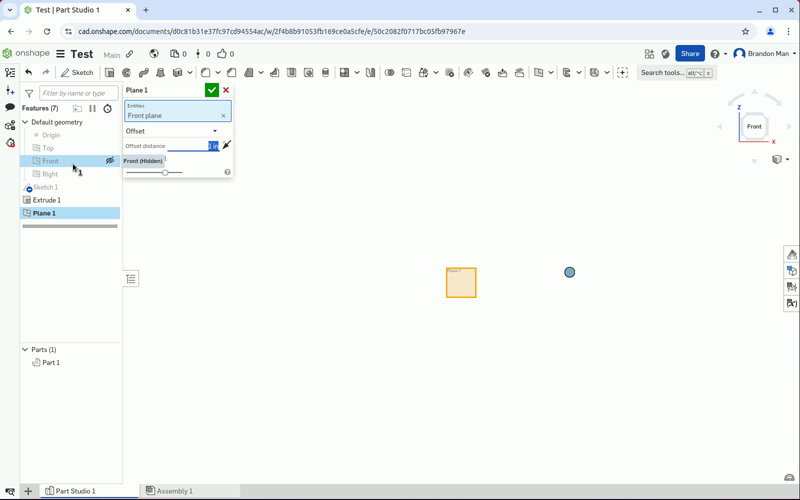
text(0.709)
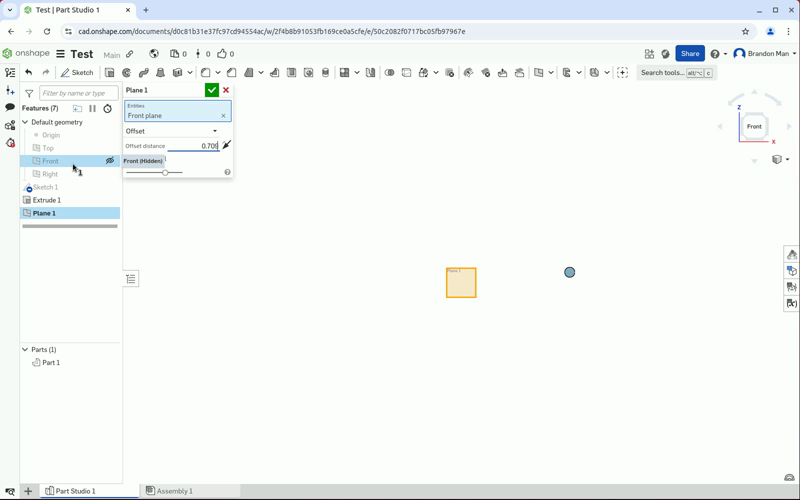
key(enter, 2)
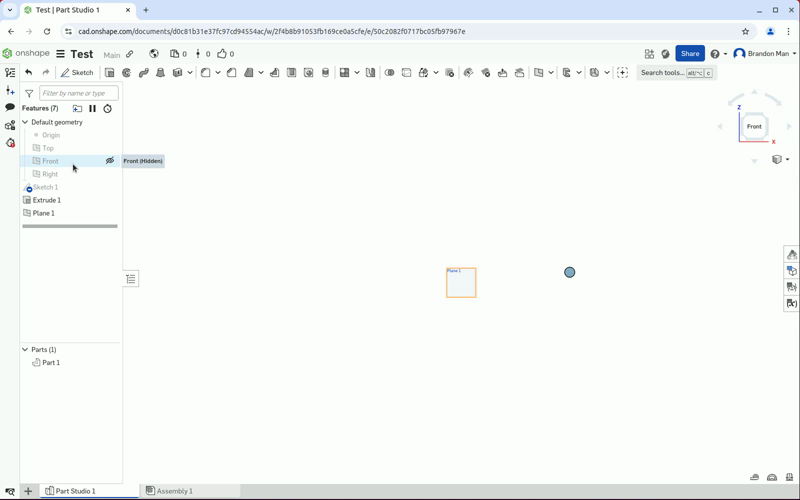
key(shift+s)
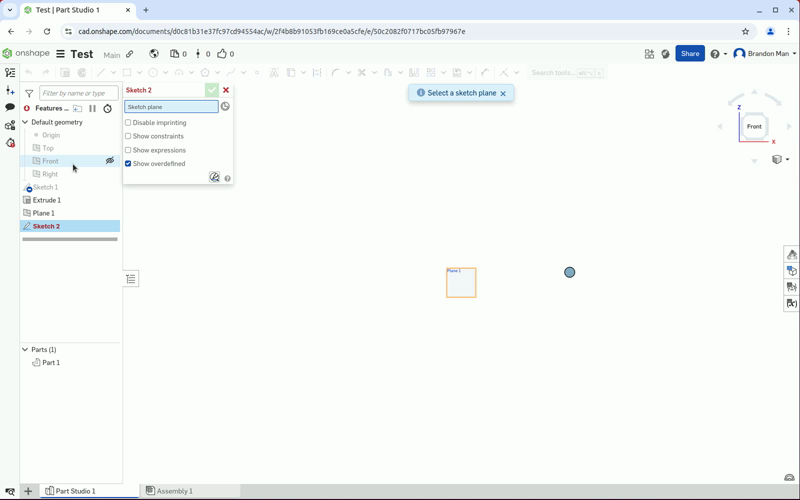
mouse_move(73, 215)
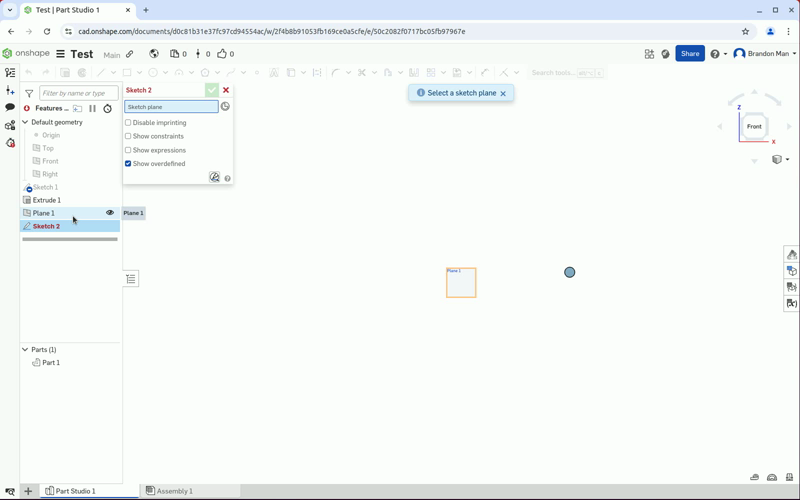
click(73, 215)
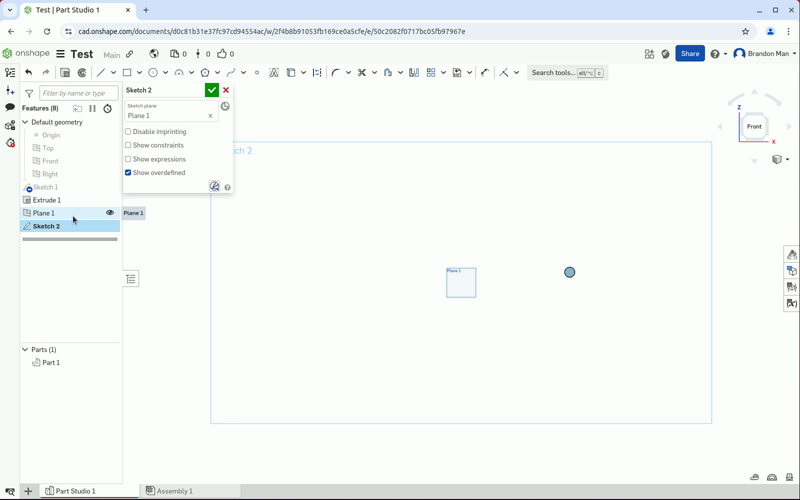
mouse_move(73, 352)
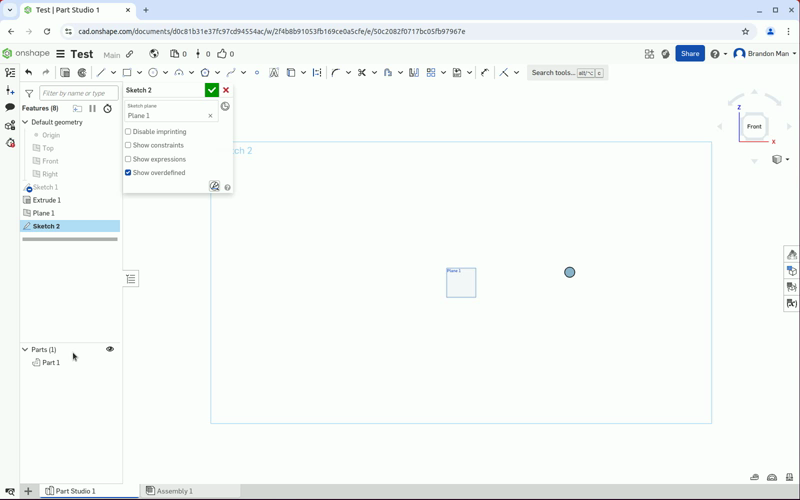
key(y)
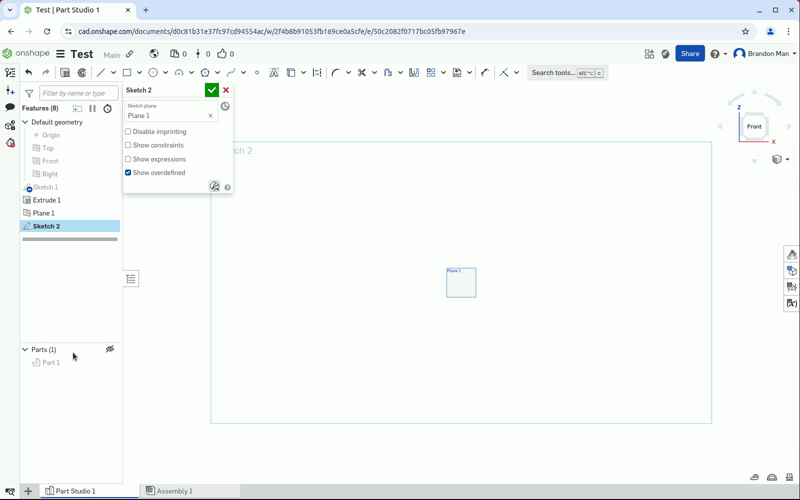
key(c)
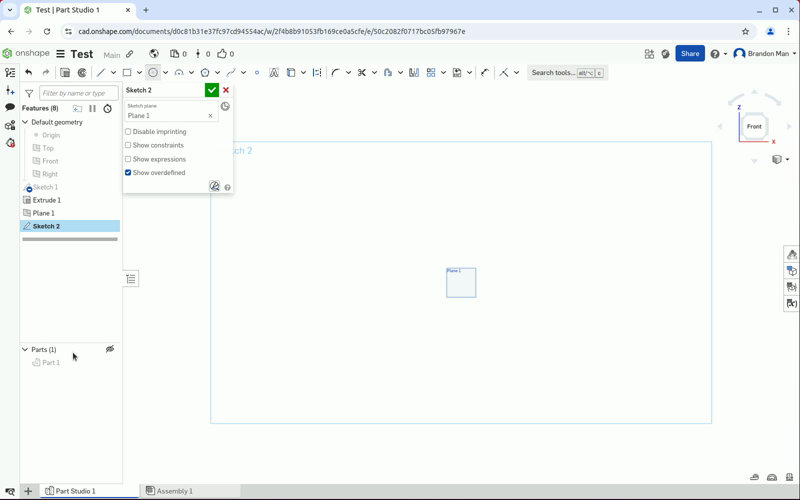
key_down(shift)
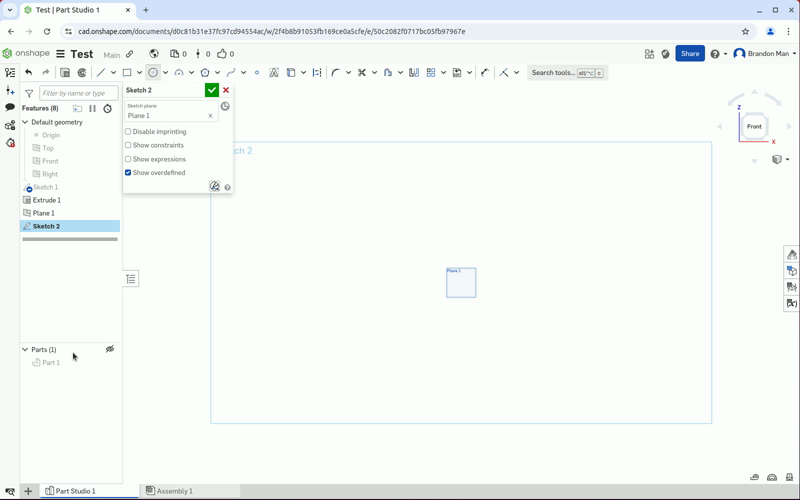
mouse_move(569, 272)
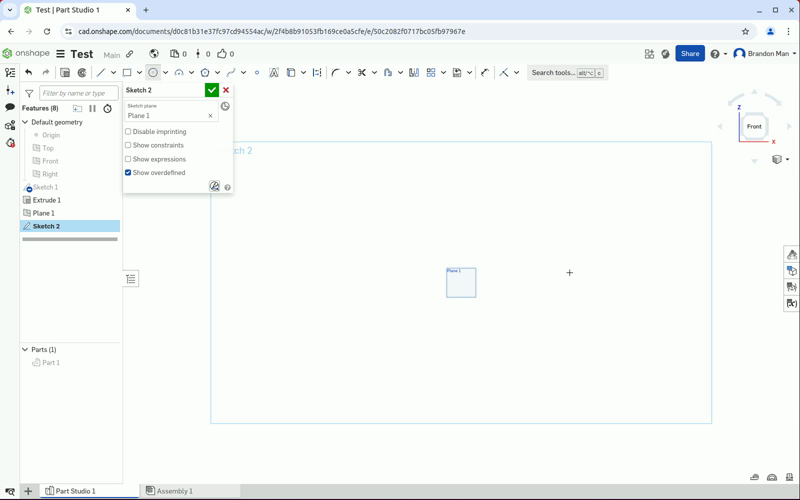
click(569, 272)
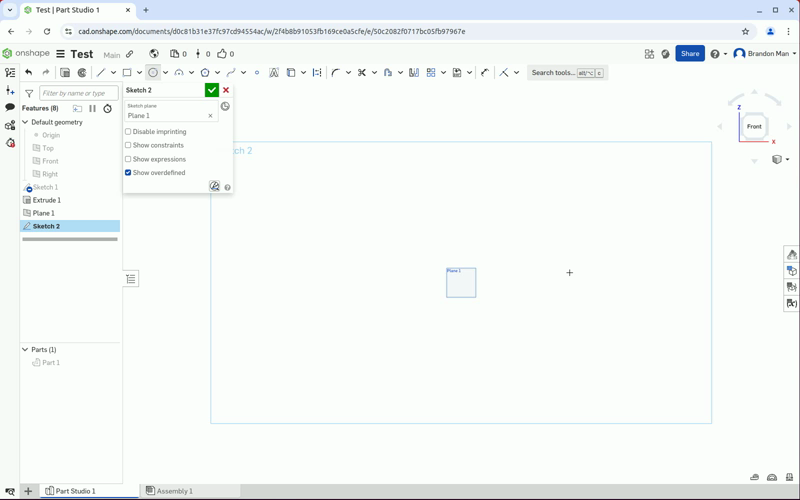
key_up(shift)
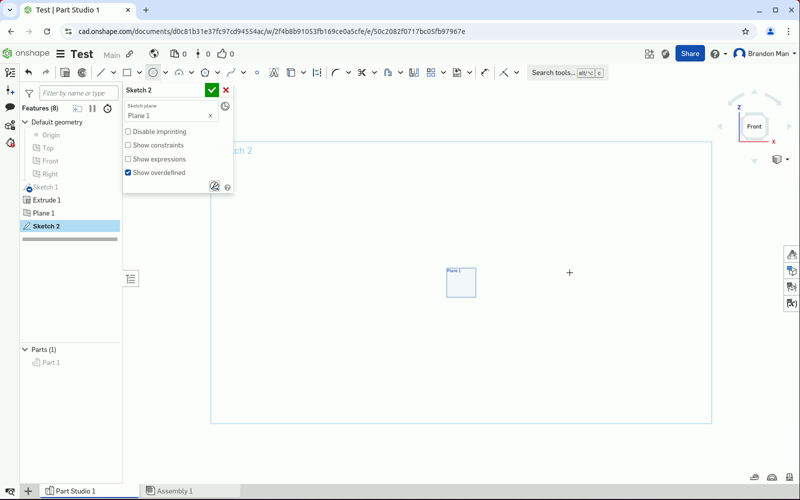
mouse_move(572, 272)
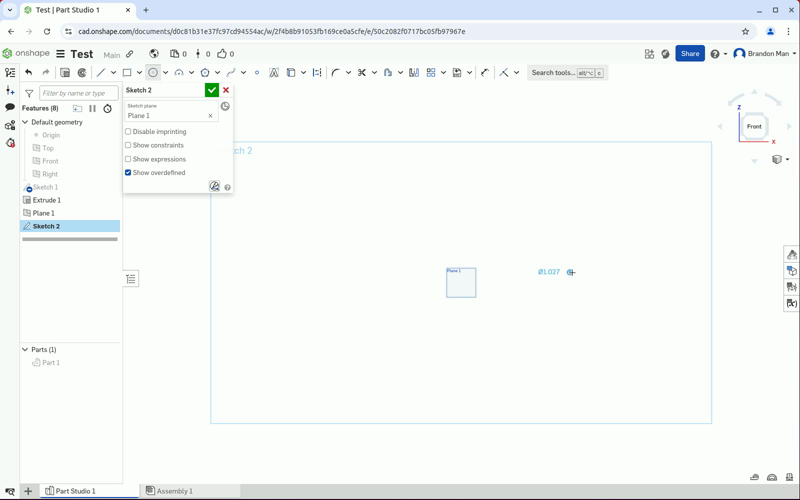
scroll(6)
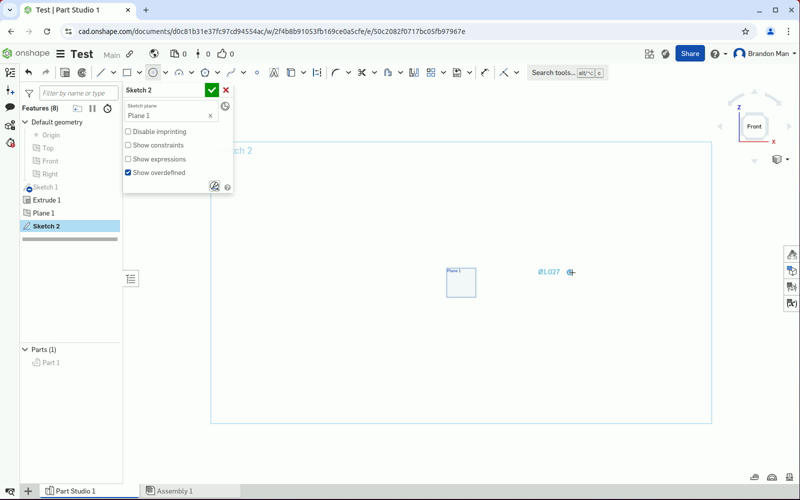
scroll(6)
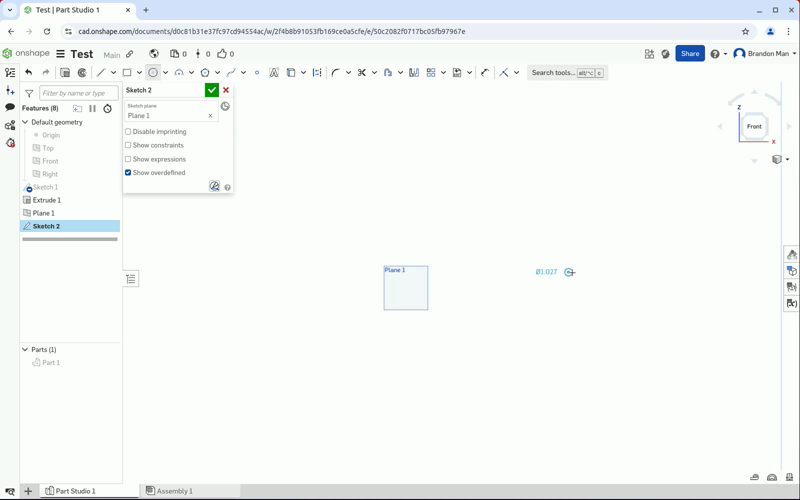
scroll(6)
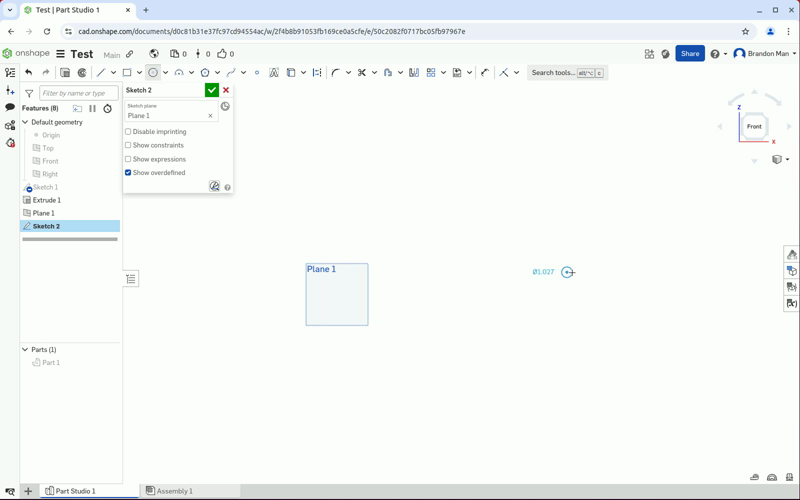
scroll(6)
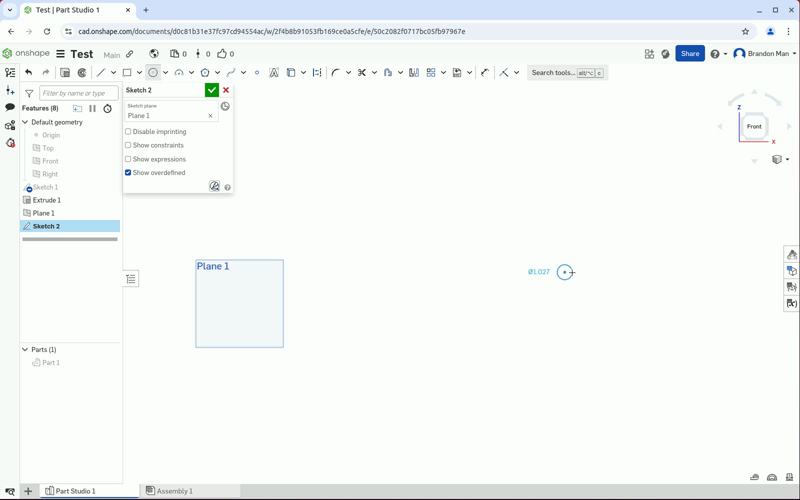
scroll(6)
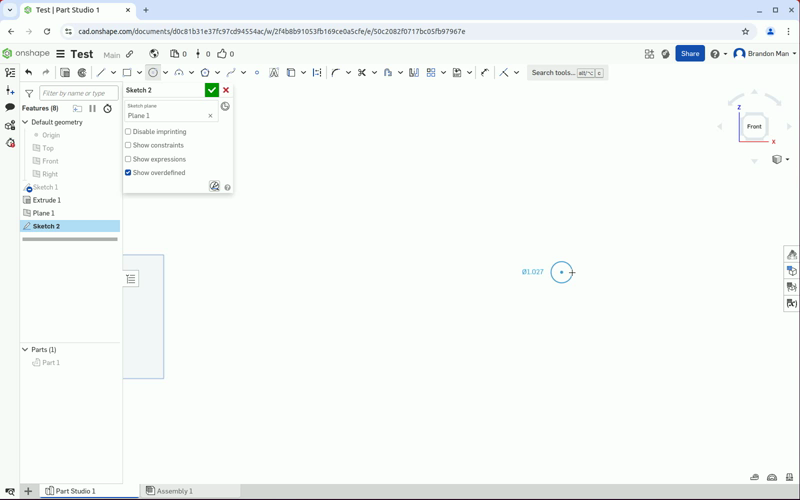
scroll(6)
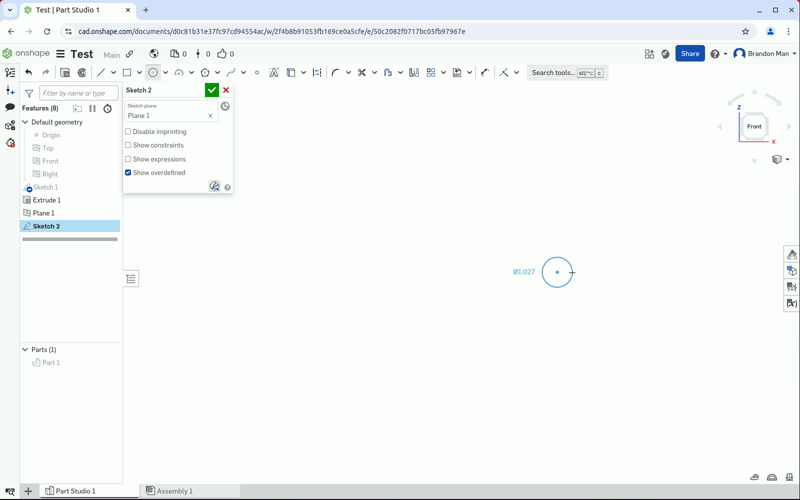
scroll(6)
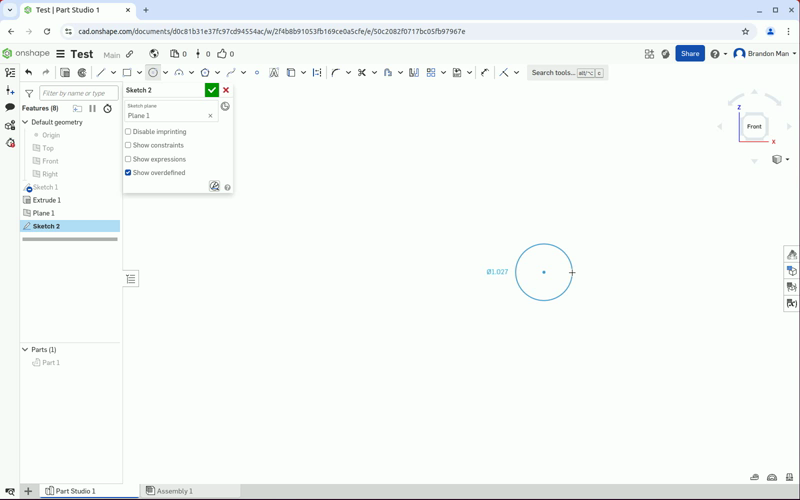
click(572, 272)
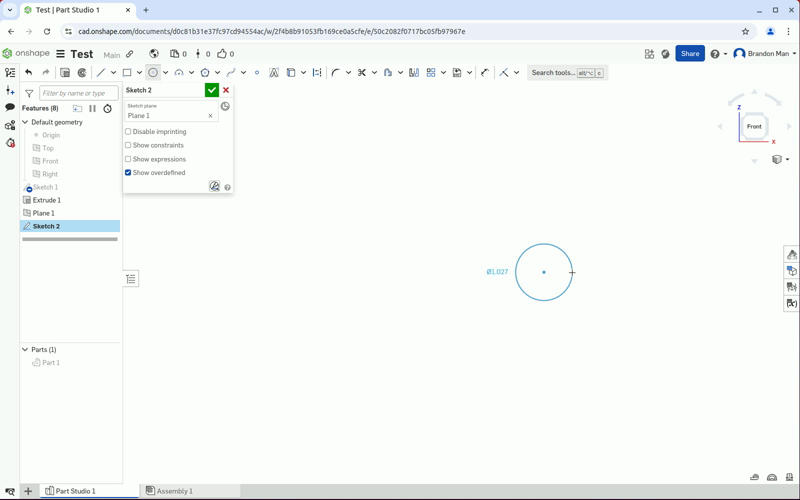
scroll(-6)
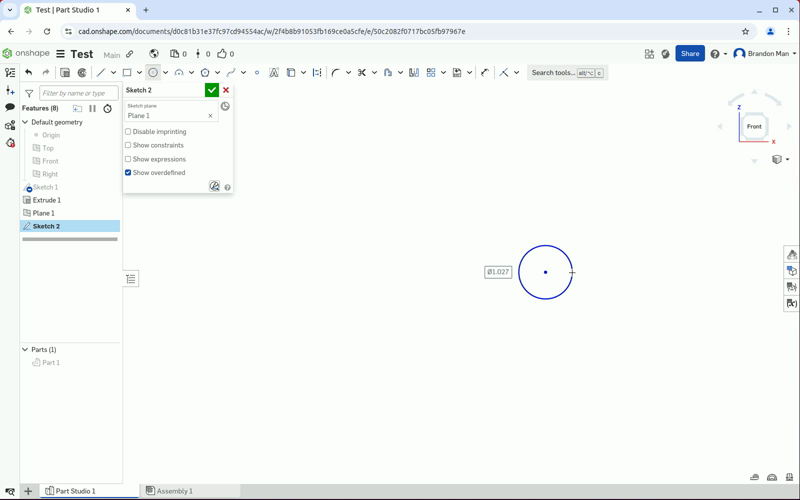
scroll(-6)
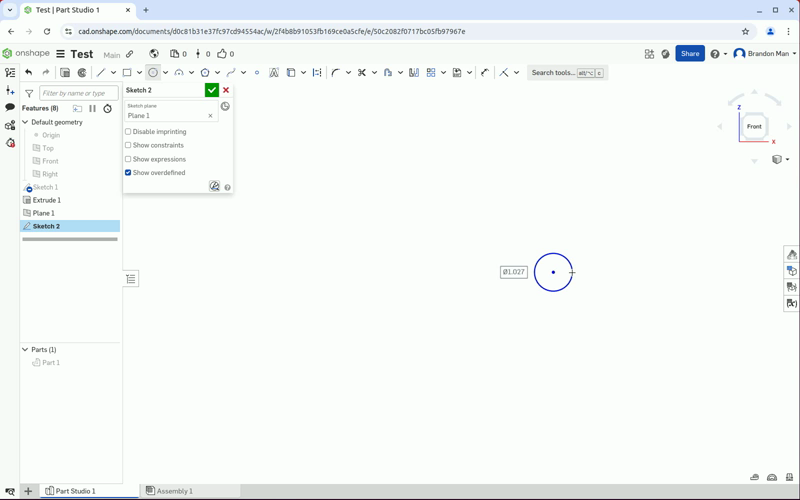
scroll(-6)
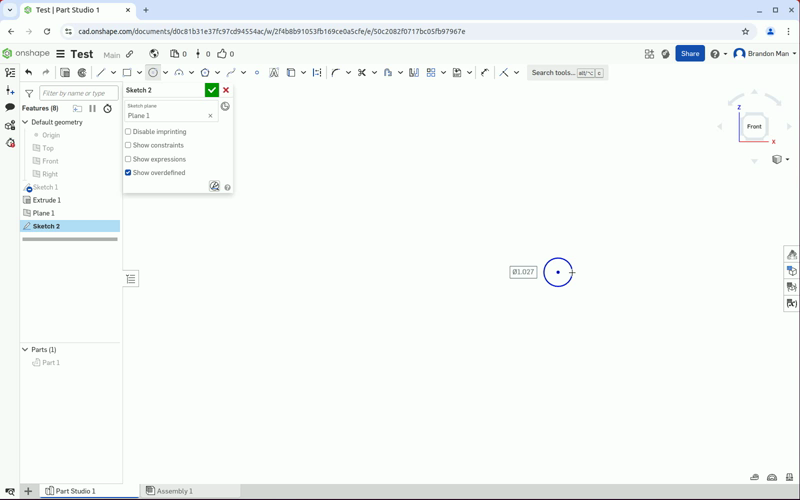
scroll(-6)
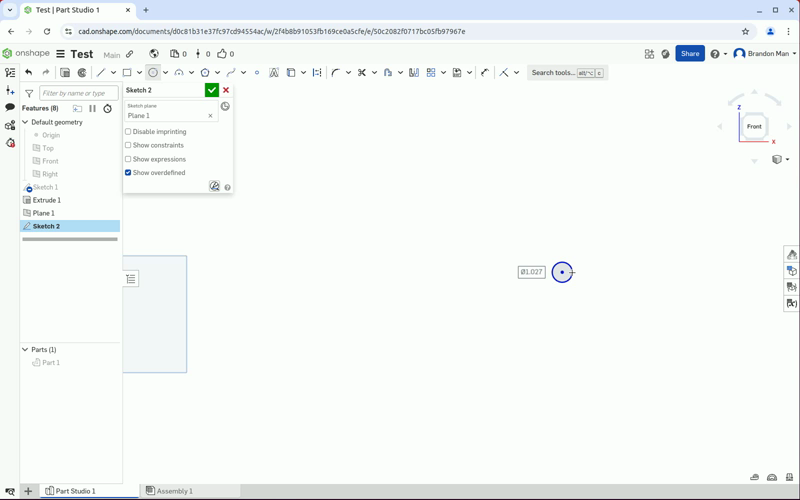
scroll(-6)
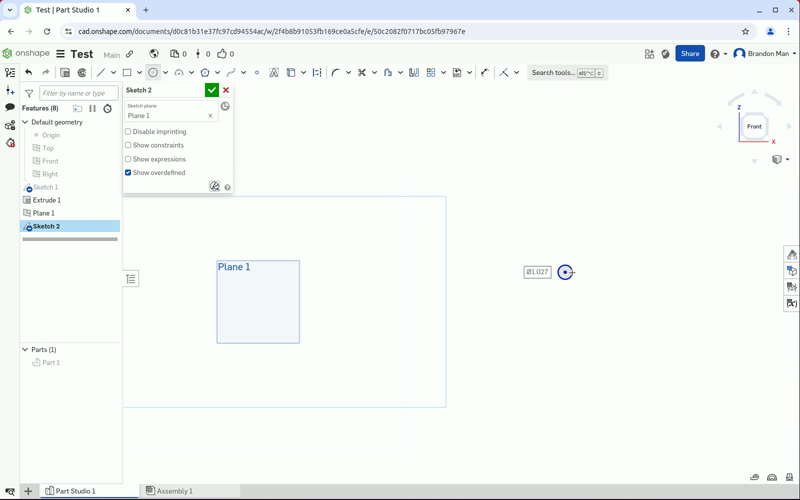
scroll(-6)
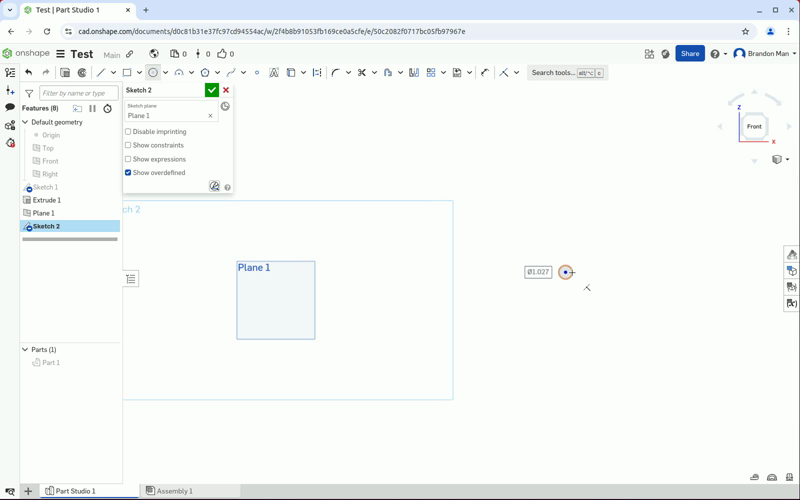
scroll(-6)
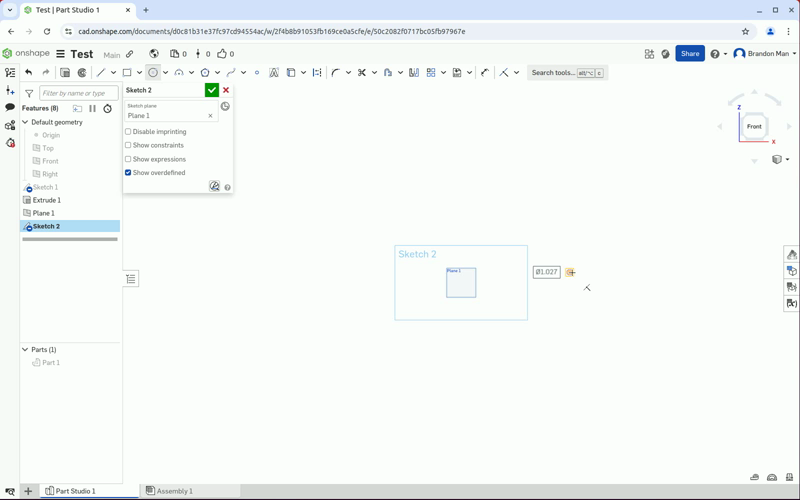
key(esc)
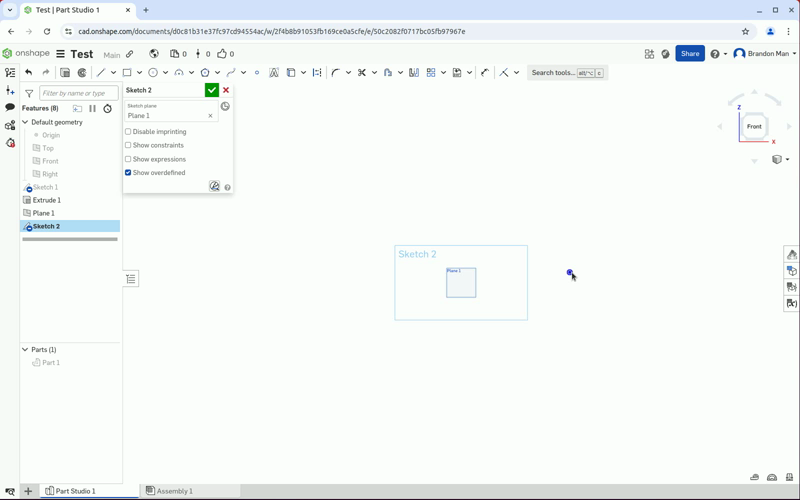
mouse_move(569, 271)
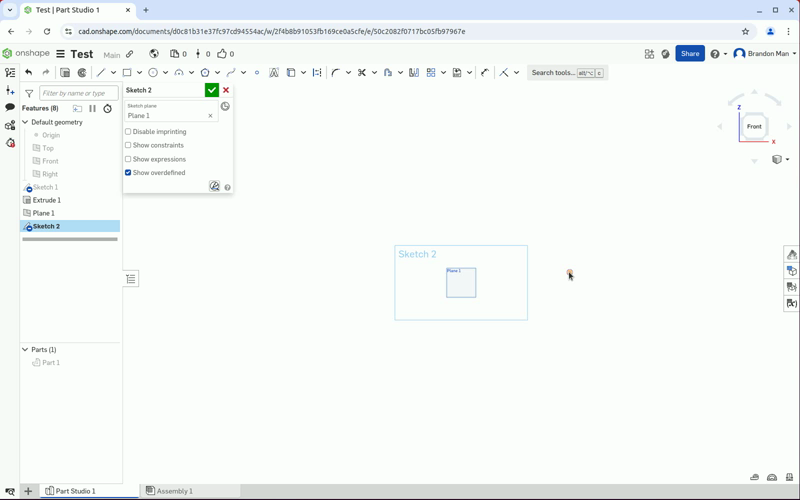
scroll(6)
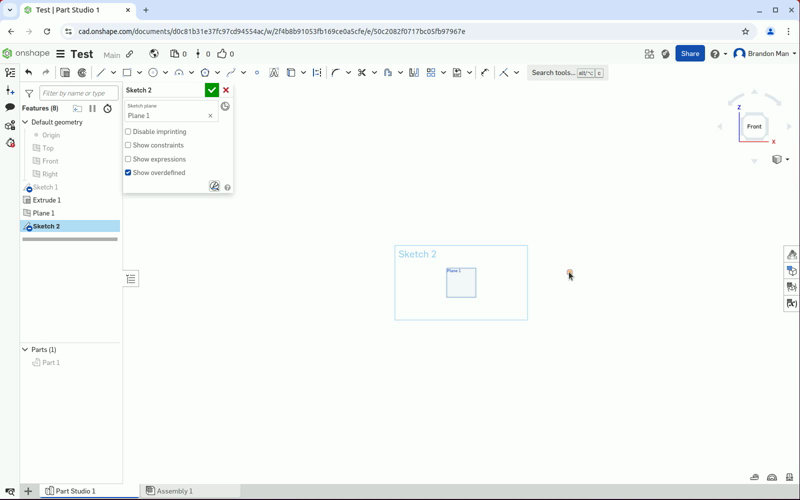
scroll(6)
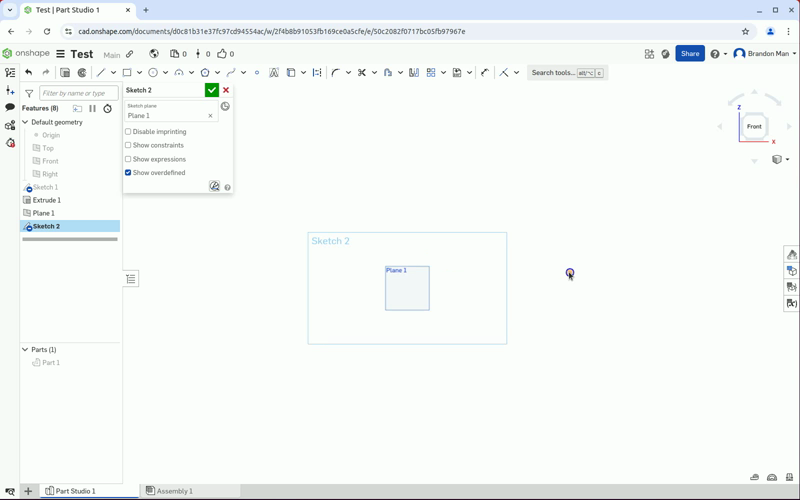
scroll(6)
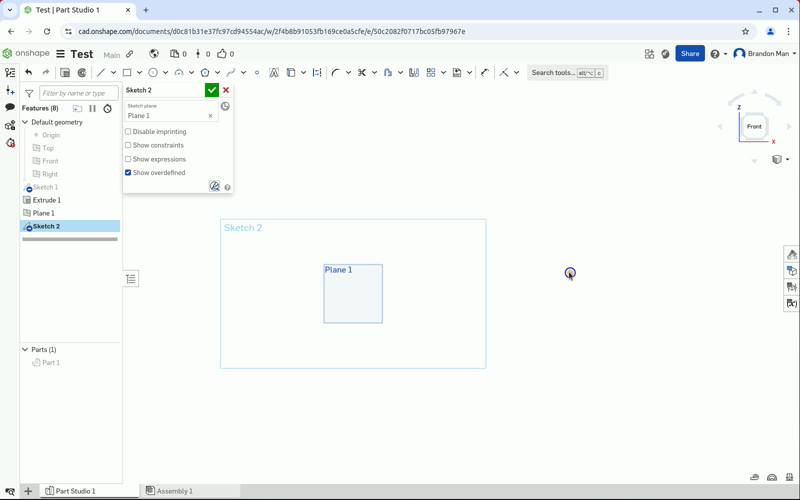
scroll(6)
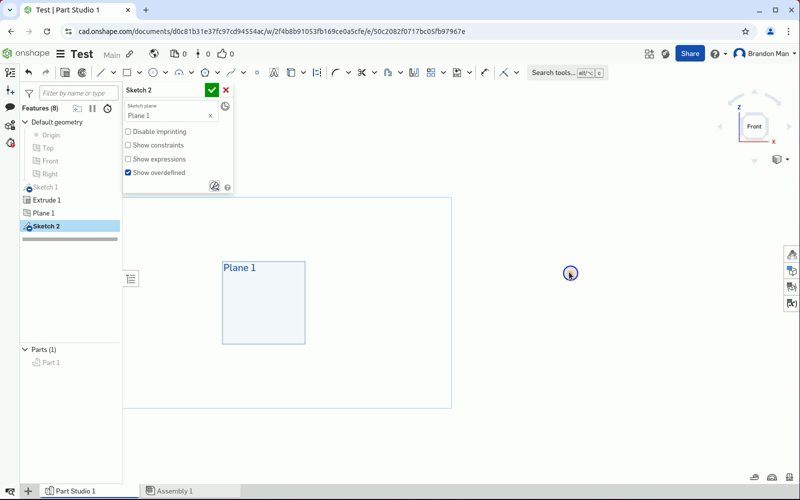
scroll(6)
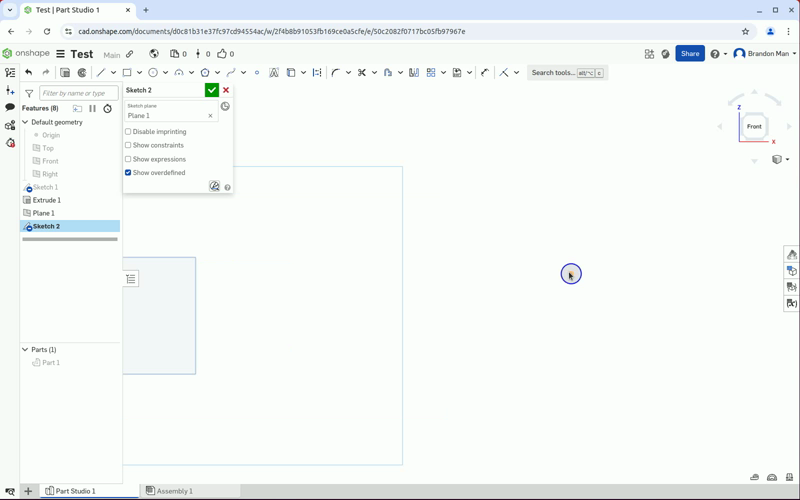
scroll(6)
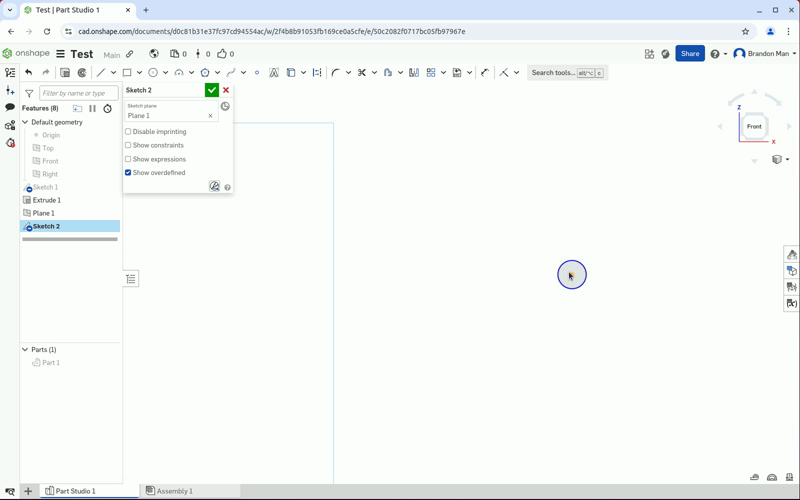
scroll(6)
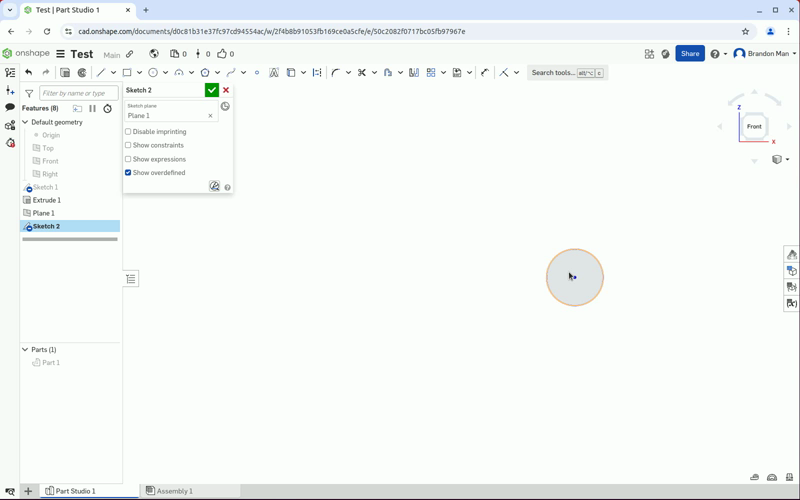
click(569, 271)
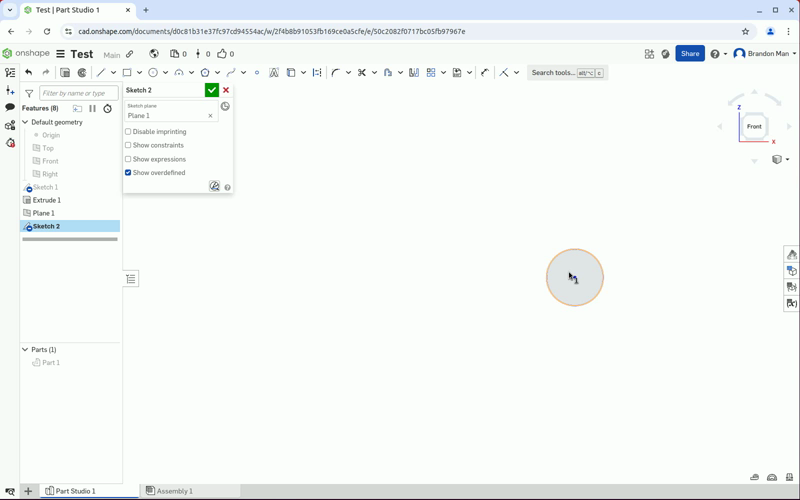
scroll(-6)
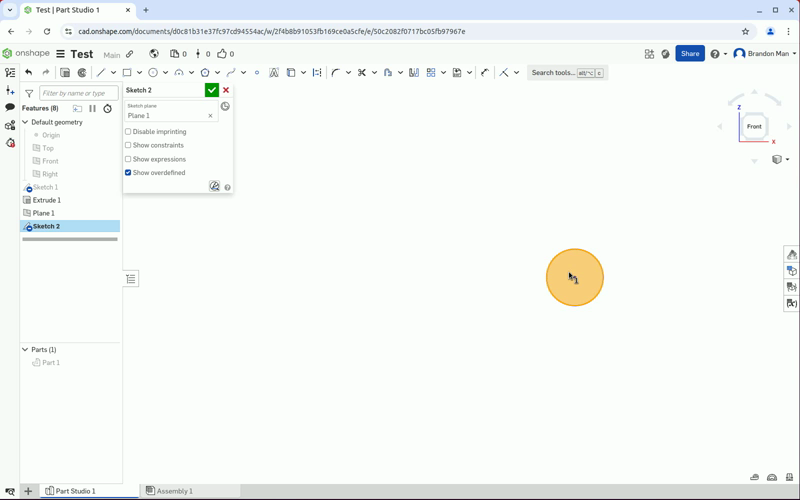
scroll(-6)
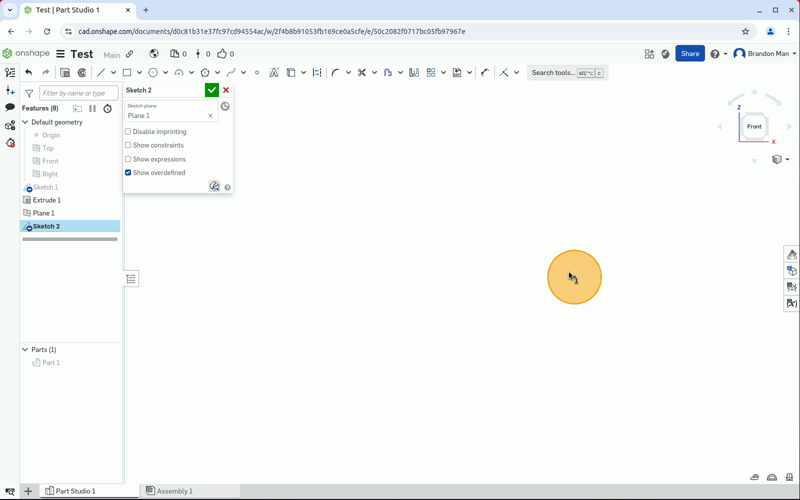
scroll(-6)
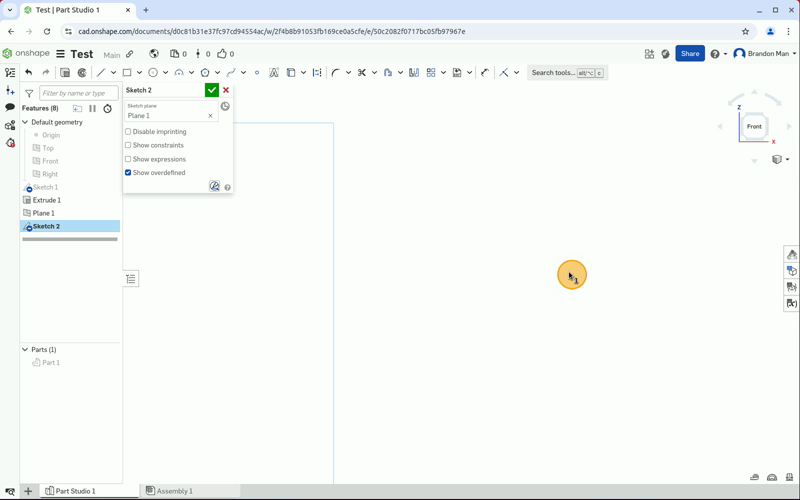
scroll(-6)
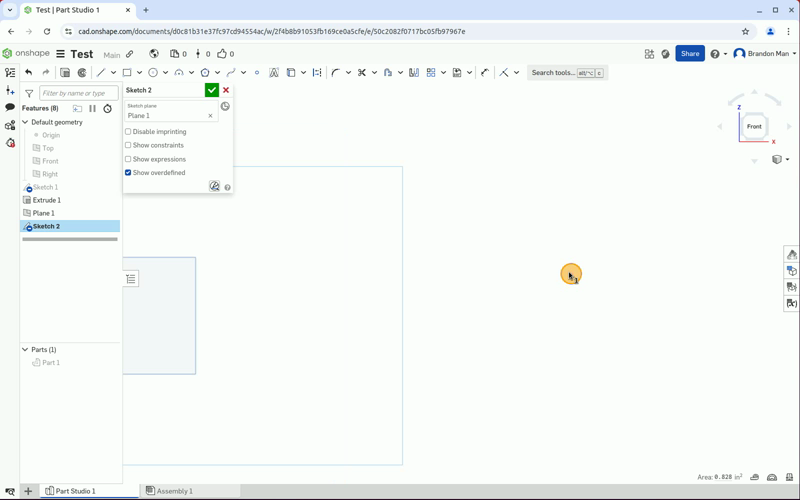
scroll(-6)
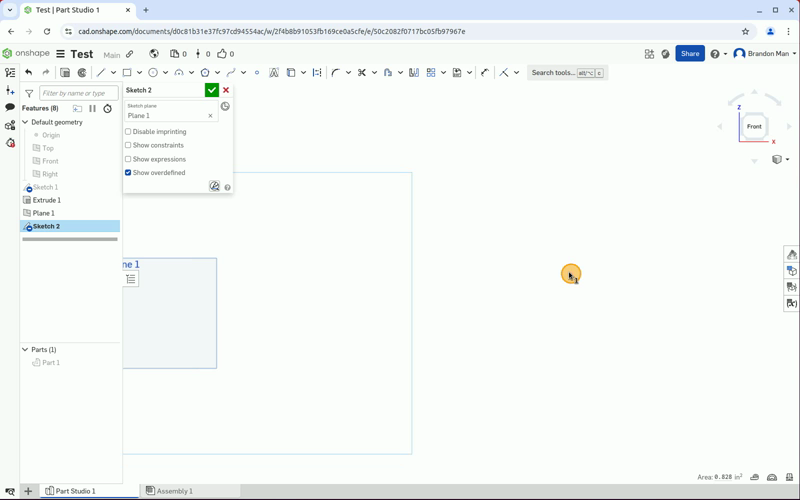
scroll(-6)
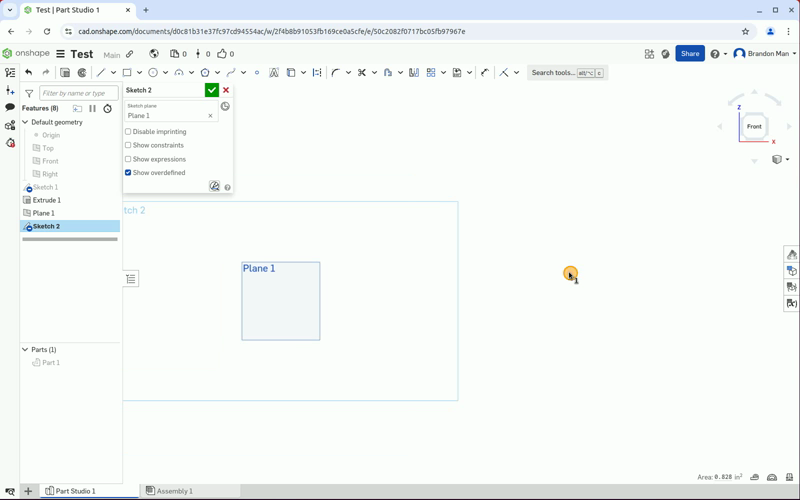
scroll(-6)
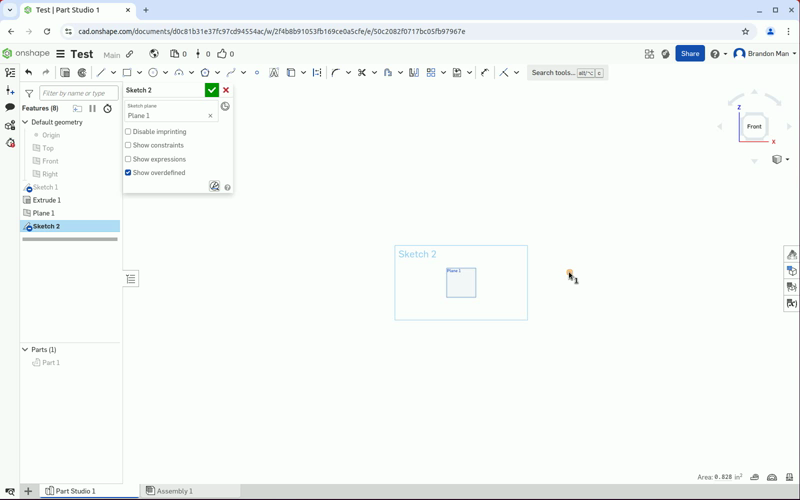
mouse_move(73, 352)
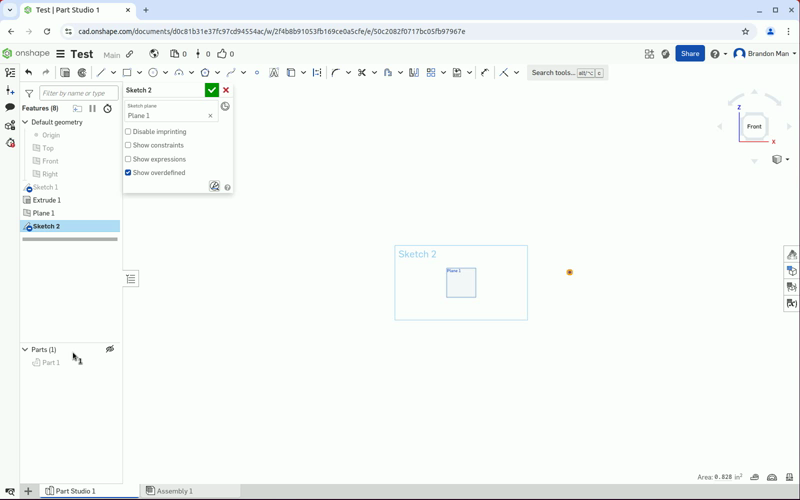
key(shift+y)
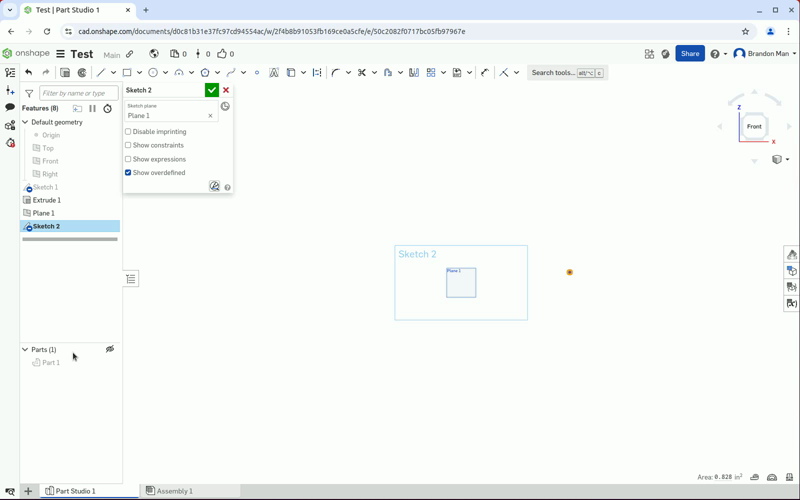
key(shift+e)
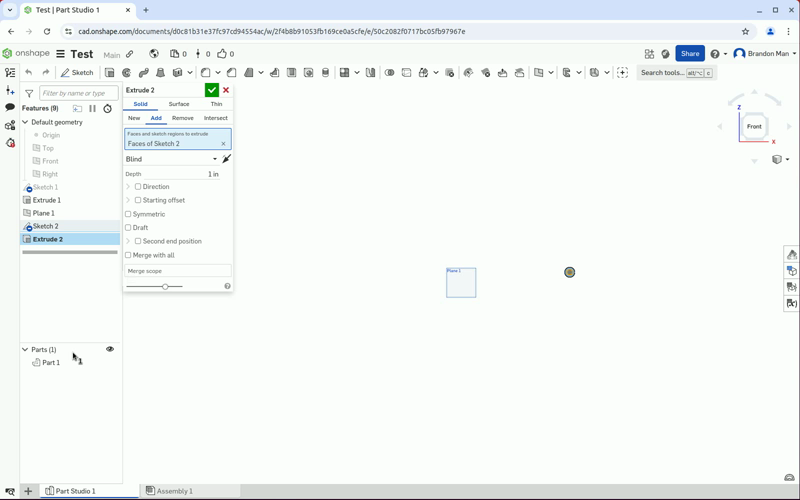
mouse_move(143, 106)
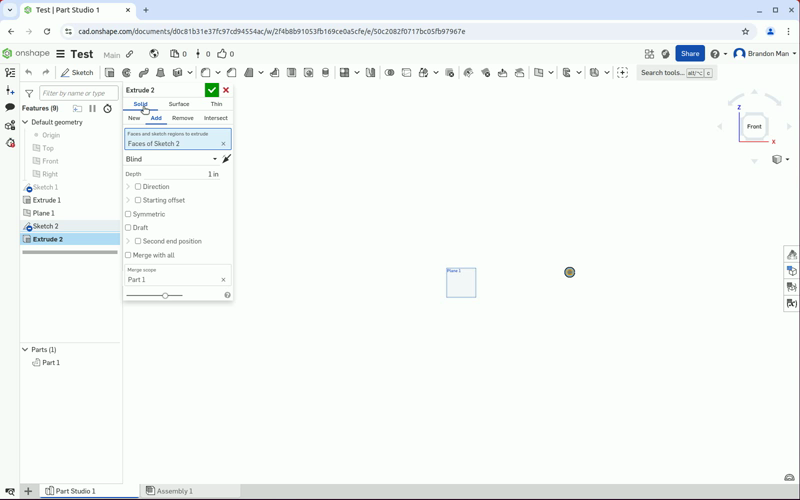
click(143, 106)
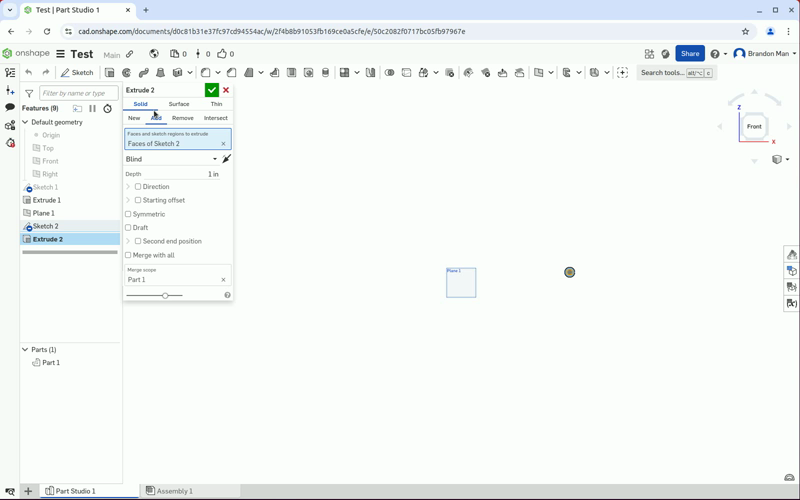
mouse_move(186, 120)
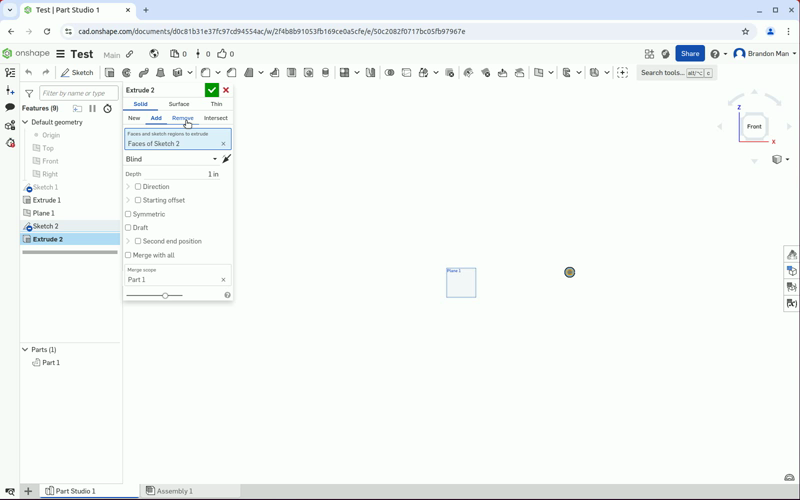
click(186, 120)
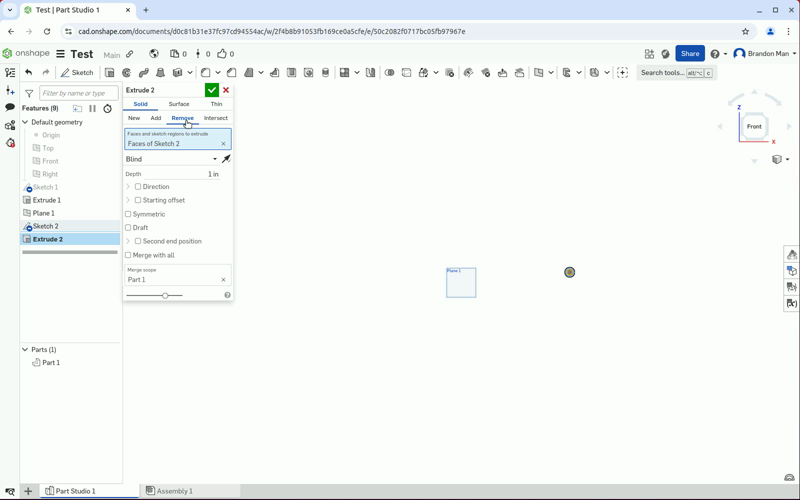
key(tab, 4)
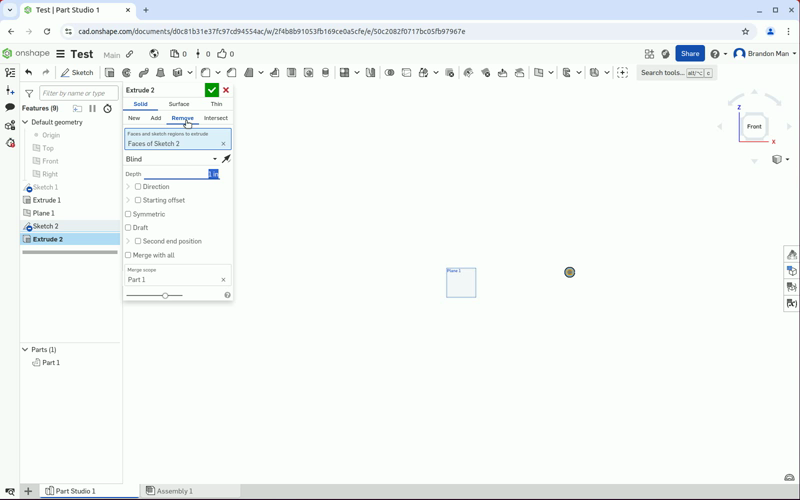
text(0.481)
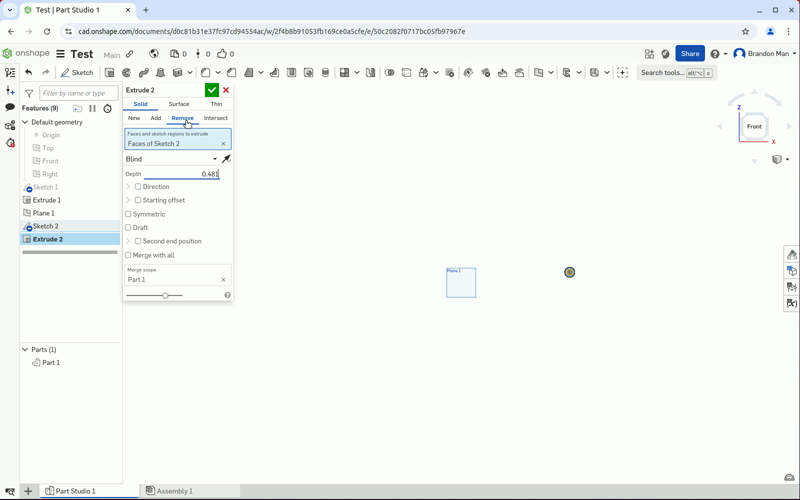
key(tab, 6)
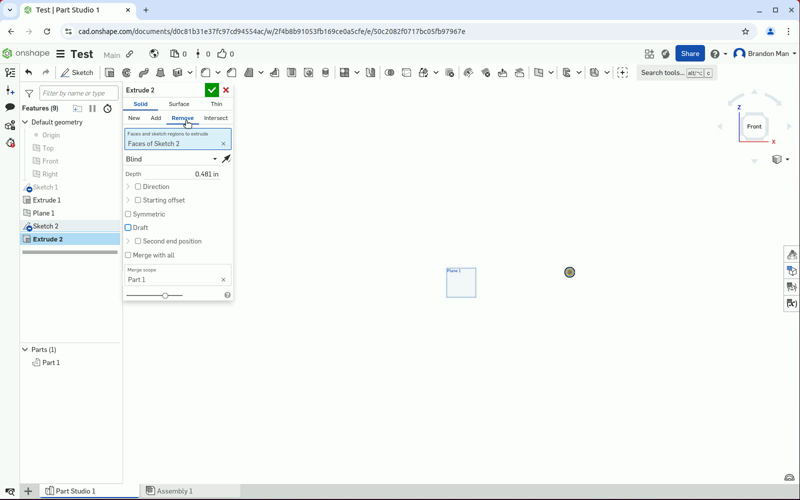
key(space)
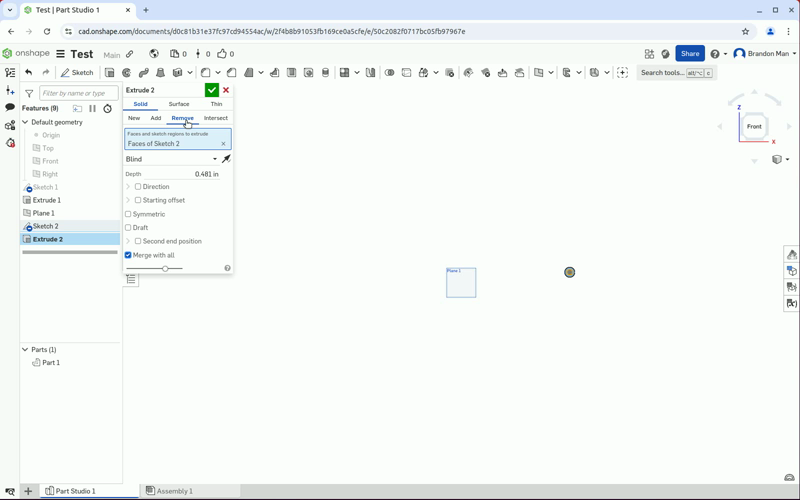
key(enter)
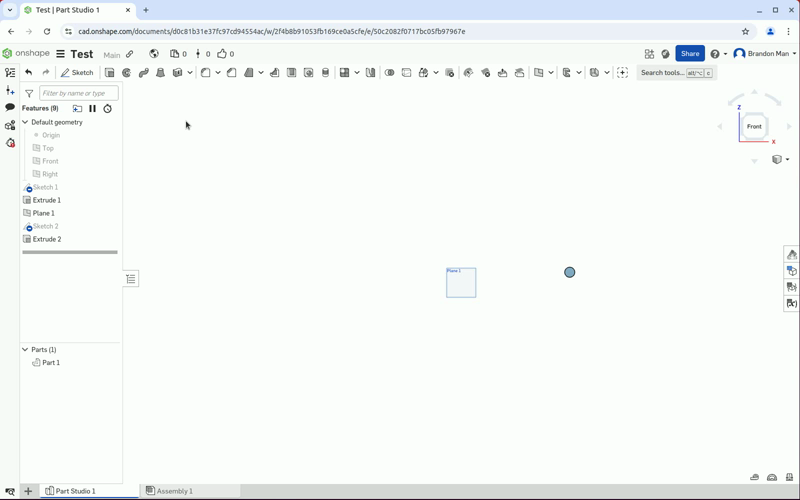
key(shift+h)
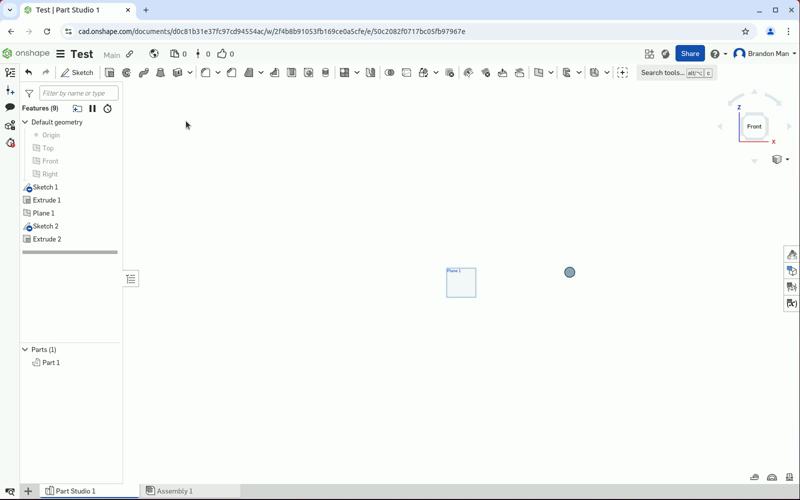
key(shift+h)
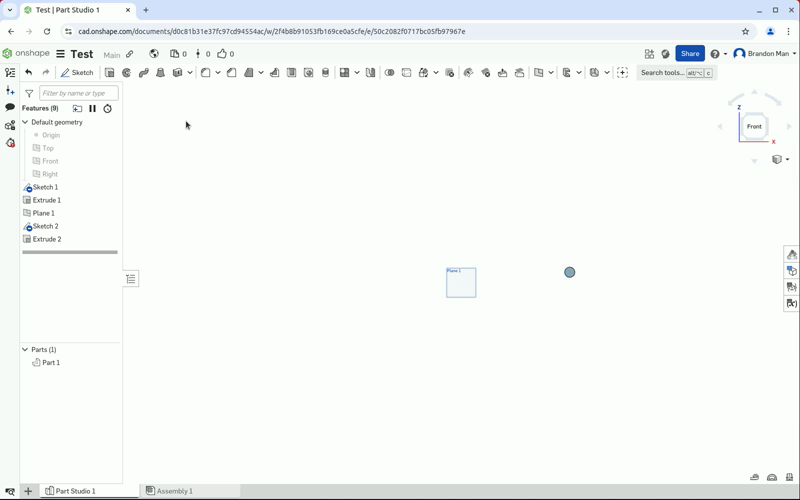
key(shift+7)
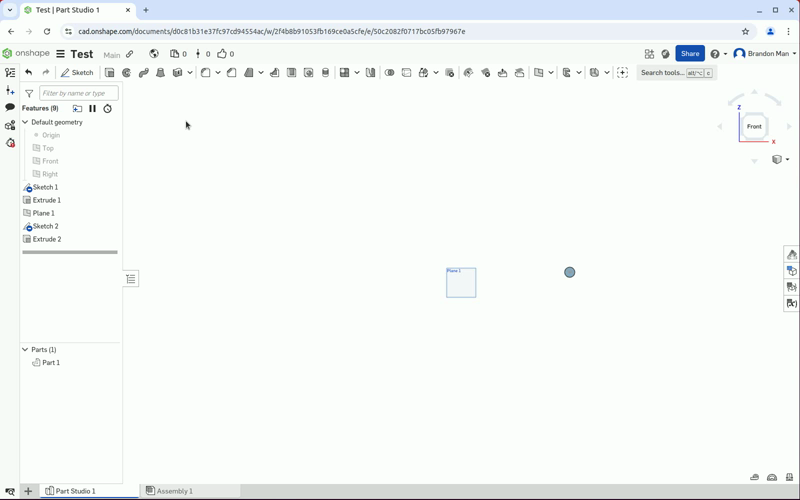
key(left, 2)
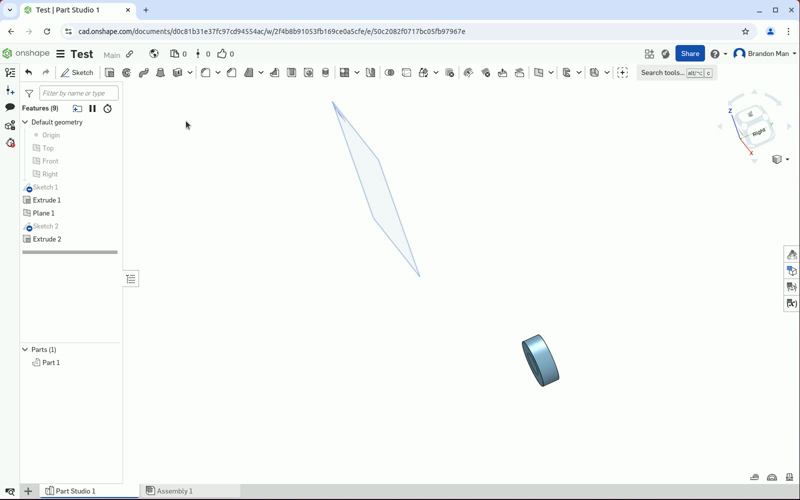
key(down, 2)
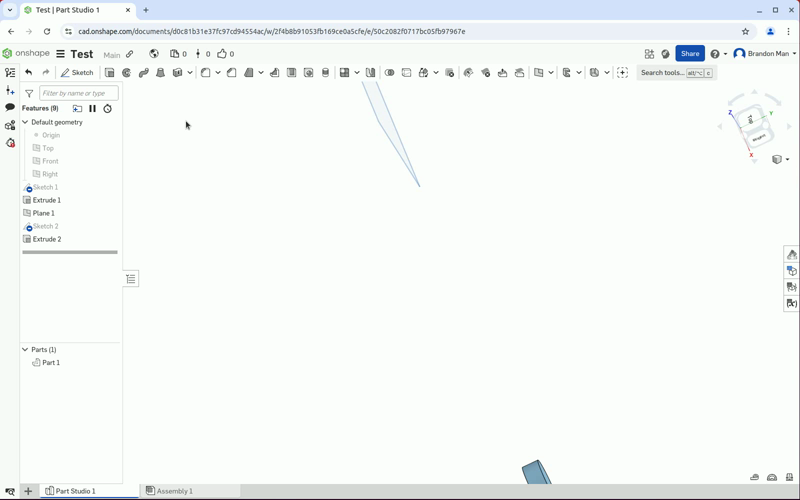
key(up, 2)
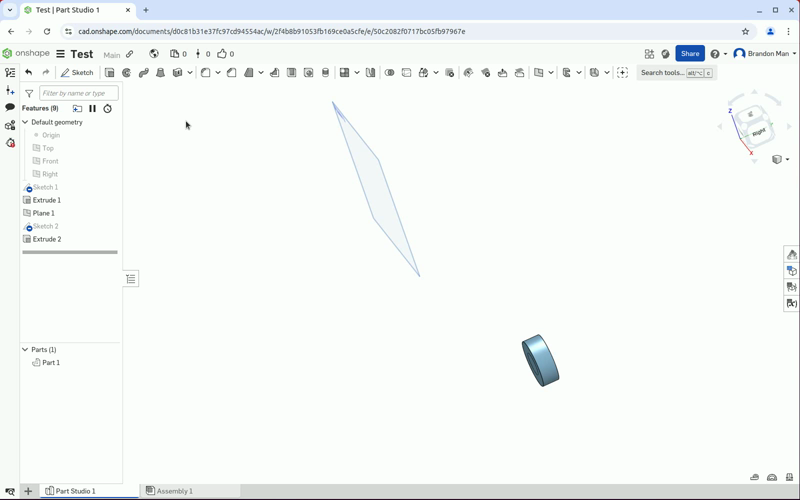
key(right, 2)
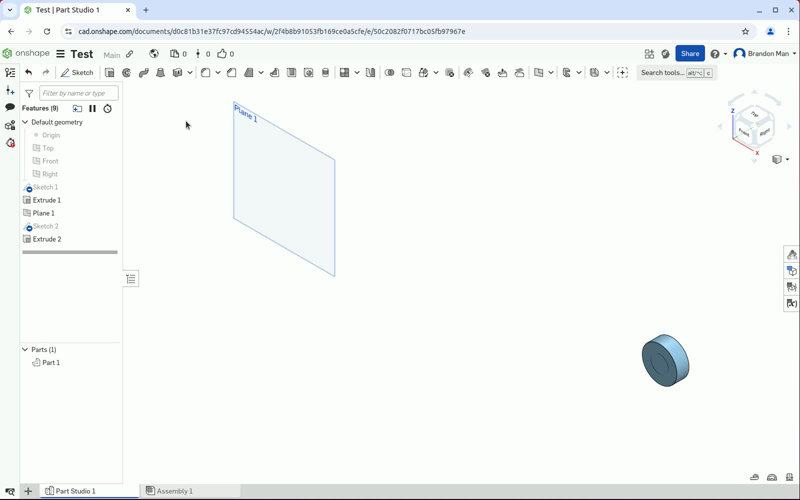
mouse_move(73, 189)
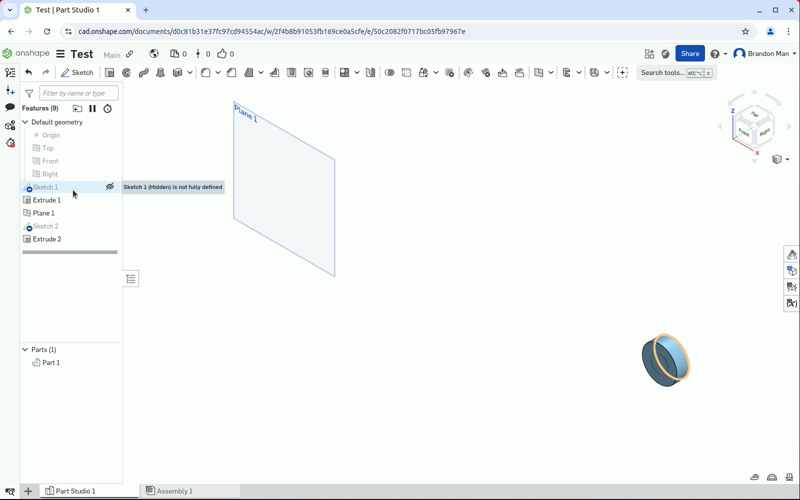
click(73, 189)